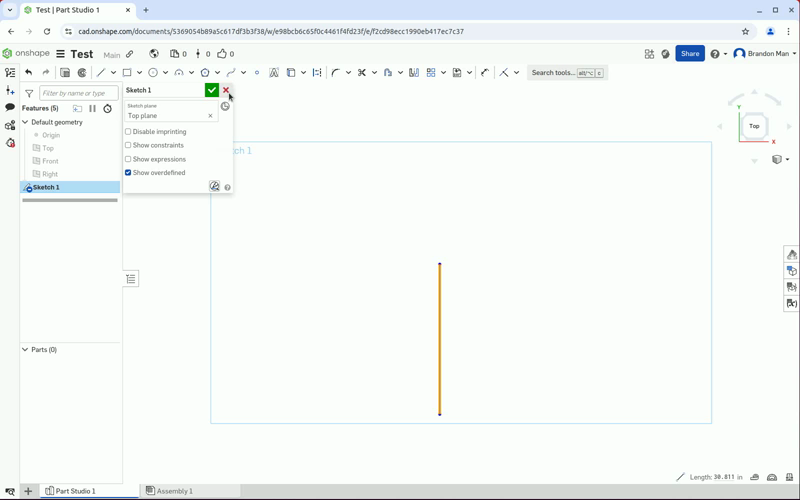
key(shift+h)
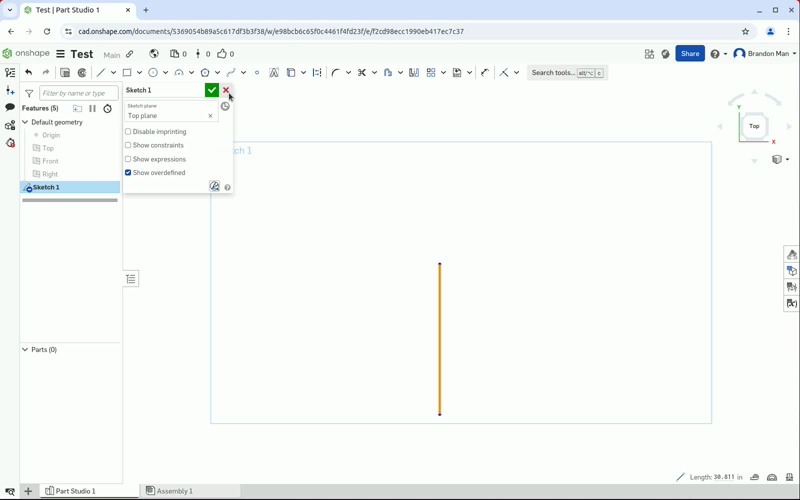
key(shift+s)
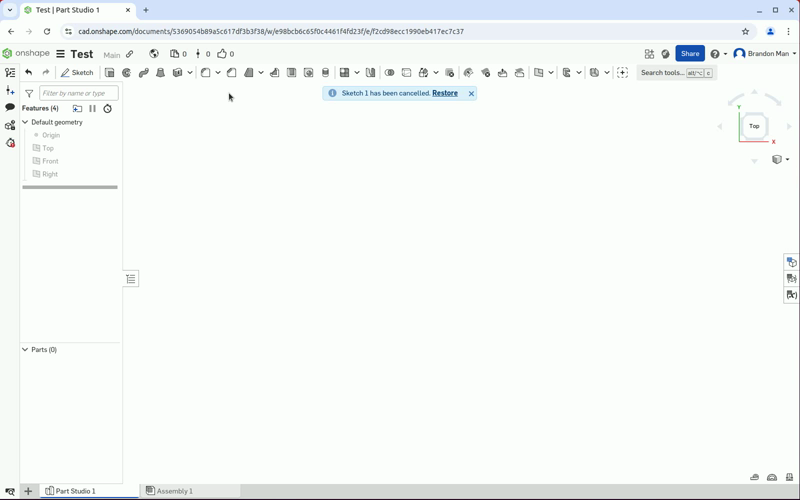
mouse_move(73, 150)
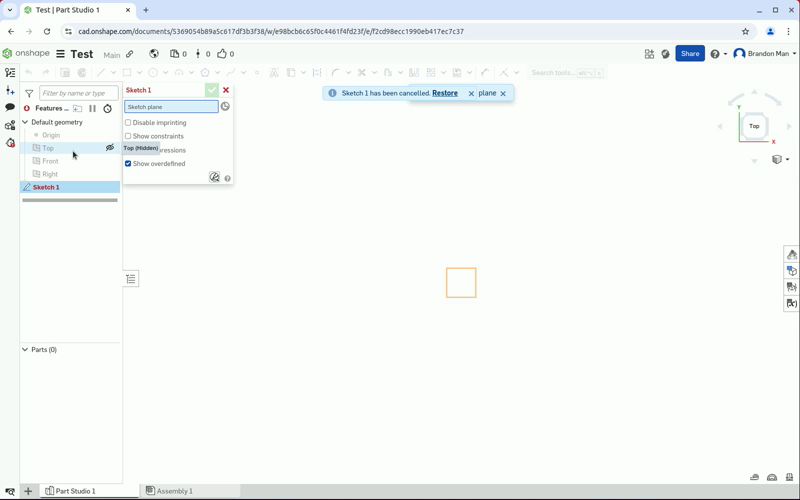
click(73, 150)
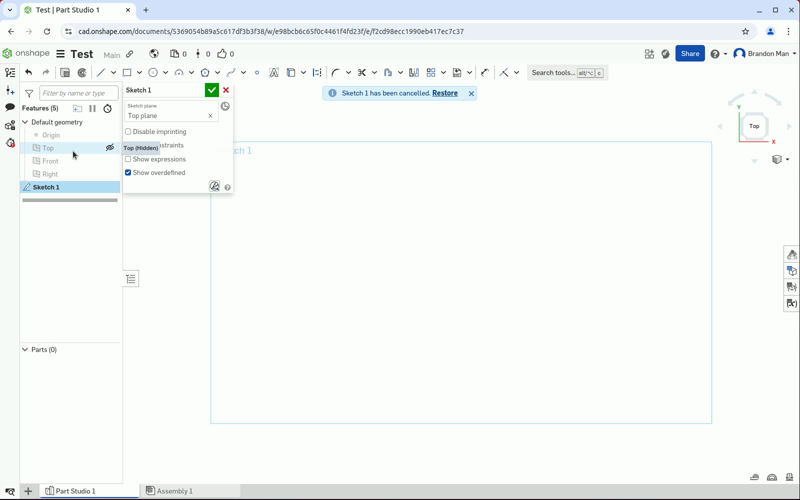
mouse_move(73, 352)
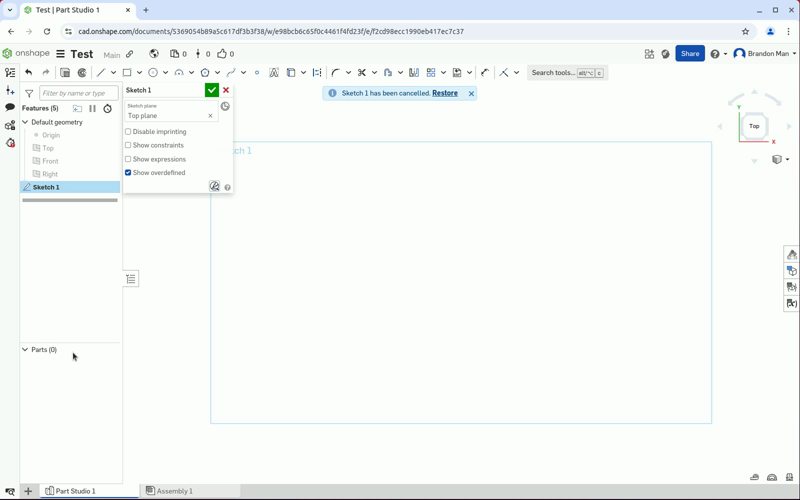
key(y)
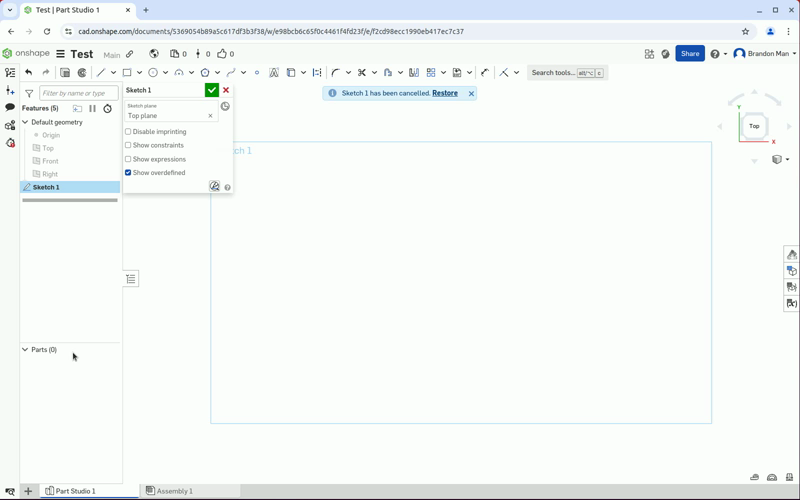
key(l)
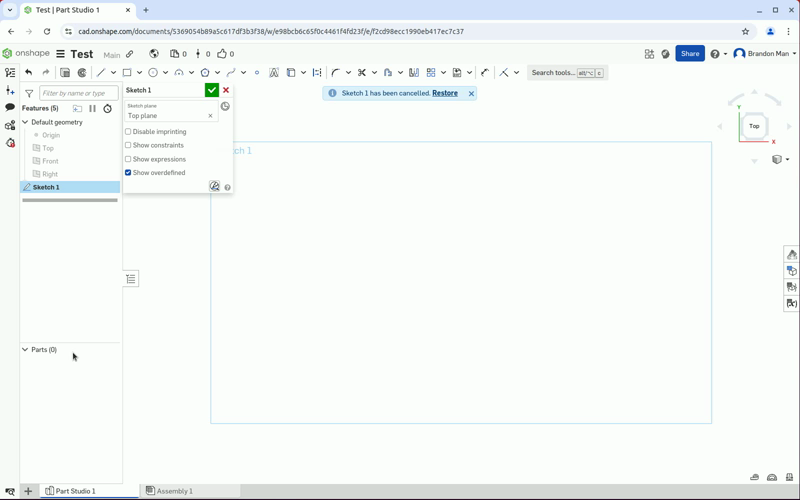
key_down(shift)
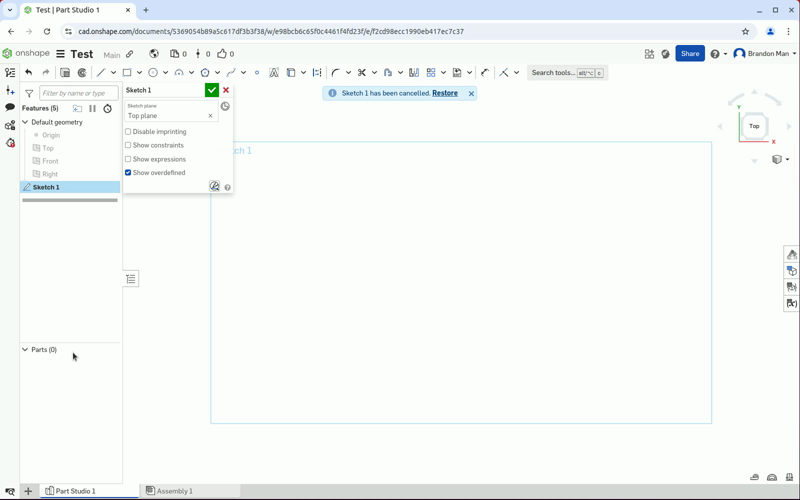
mouse_move(432, 311)
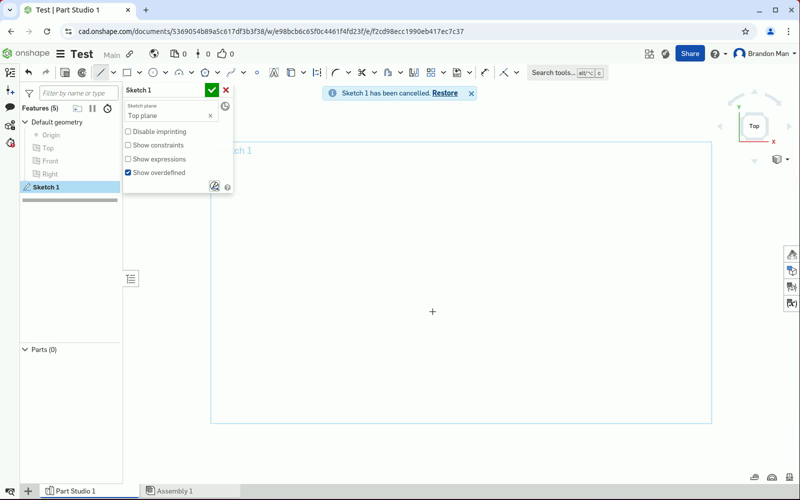
click(432, 311)
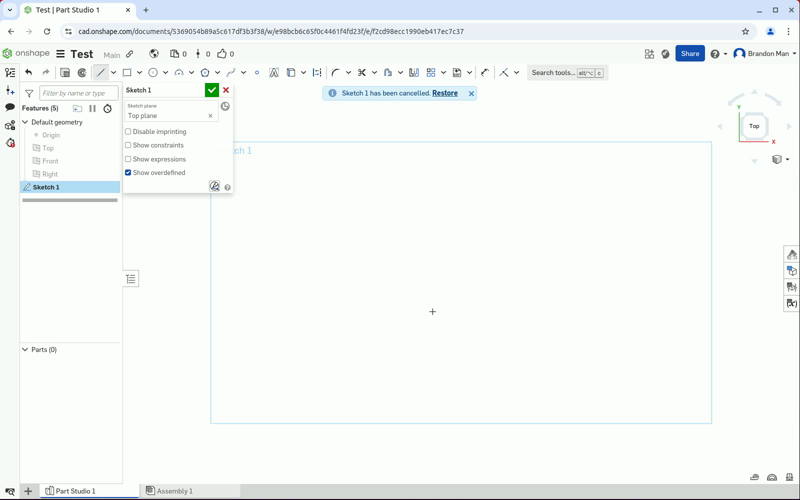
key_up(shift)
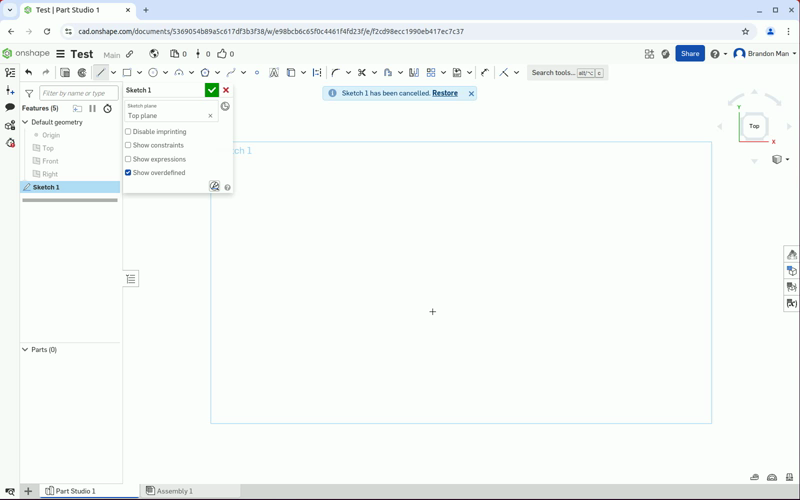
key_down(shift)
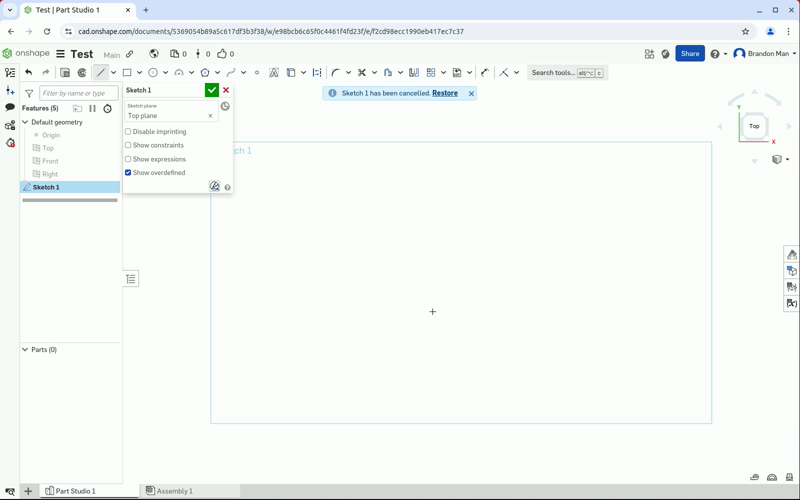
mouse_move(462, 311)
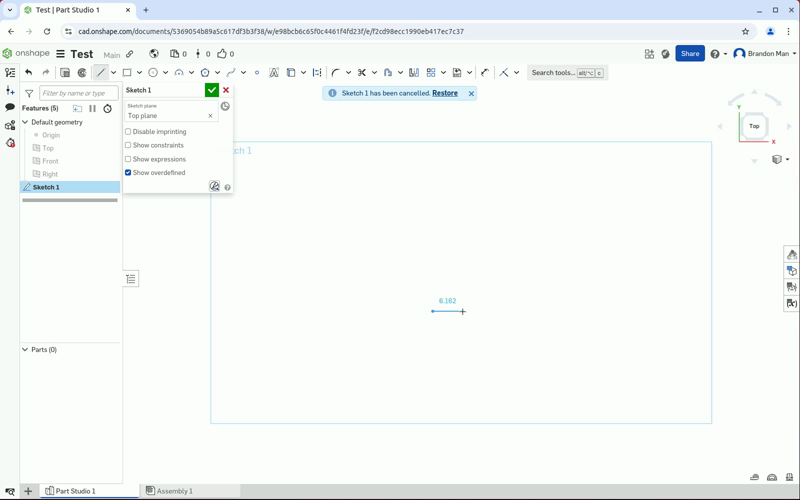
mouse_move(489, 311)
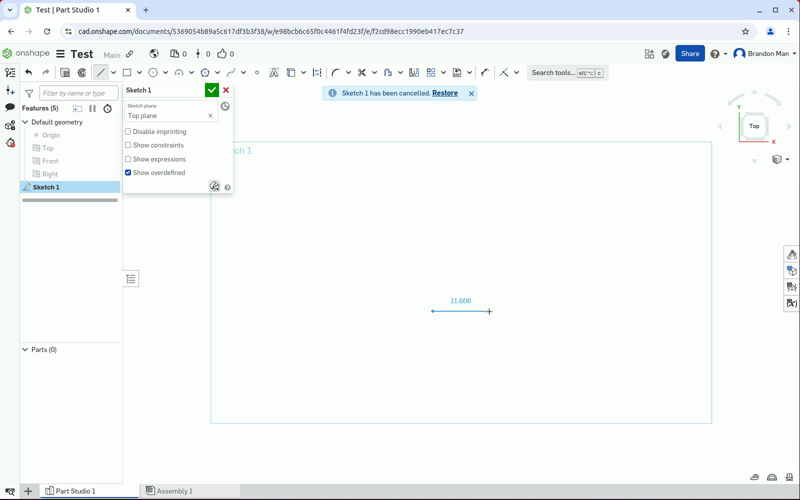
click(489, 311)
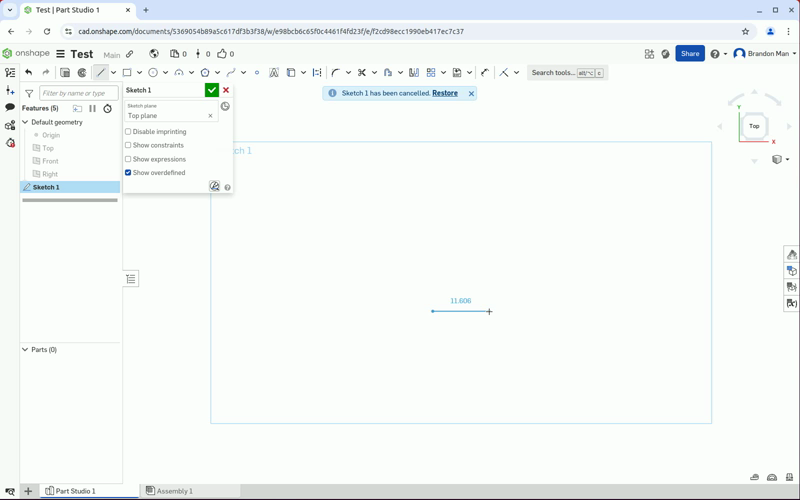
key_up(shift)
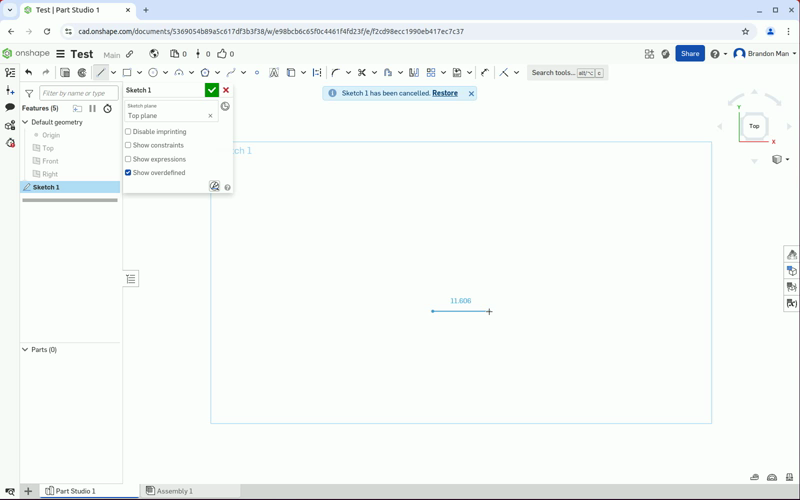
key_down(shift)
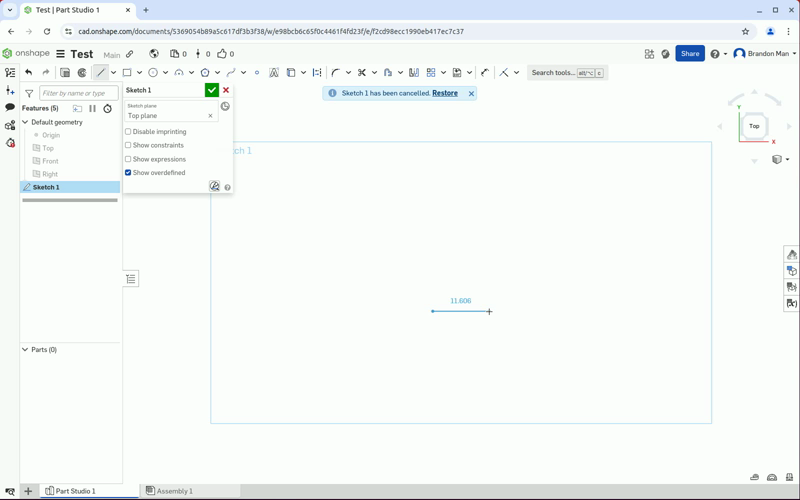
mouse_move(519, 311)
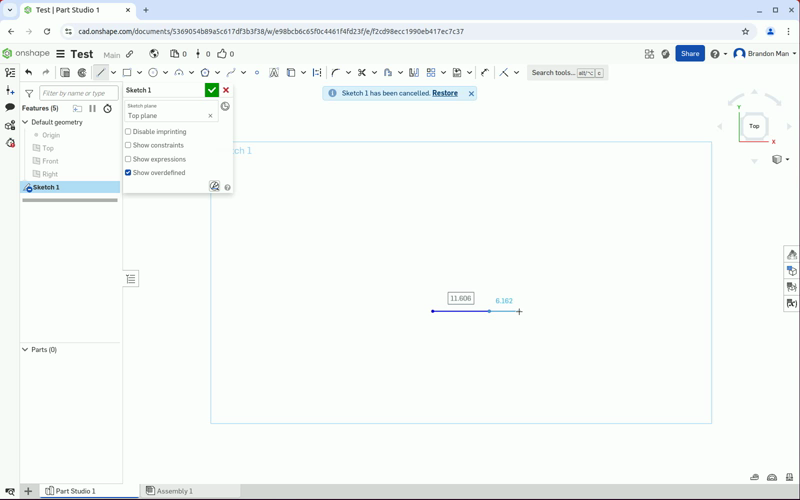
mouse_move(489, 254)
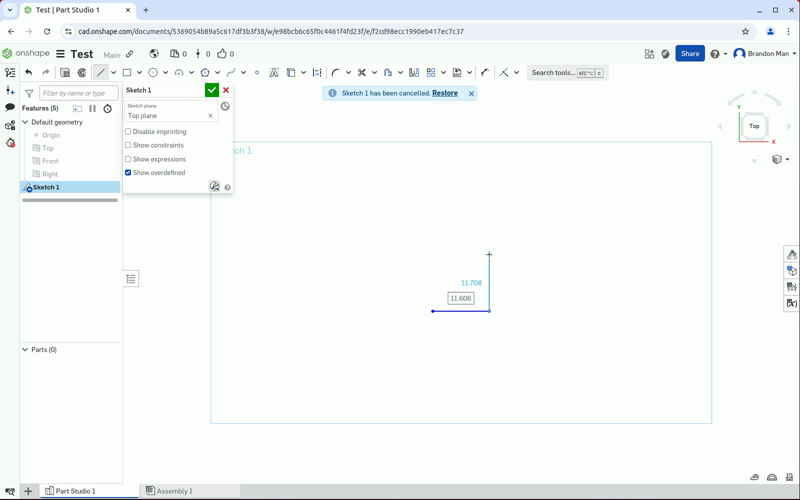
click(489, 254)
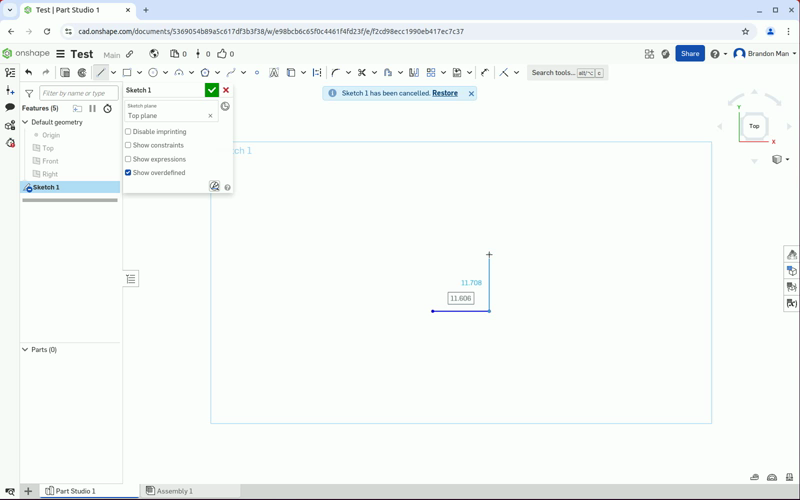
key_up(shift)
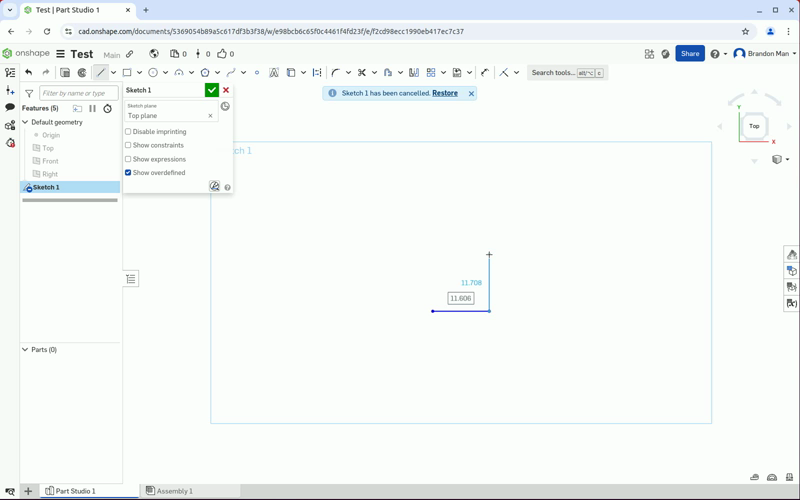
key_down(shift)
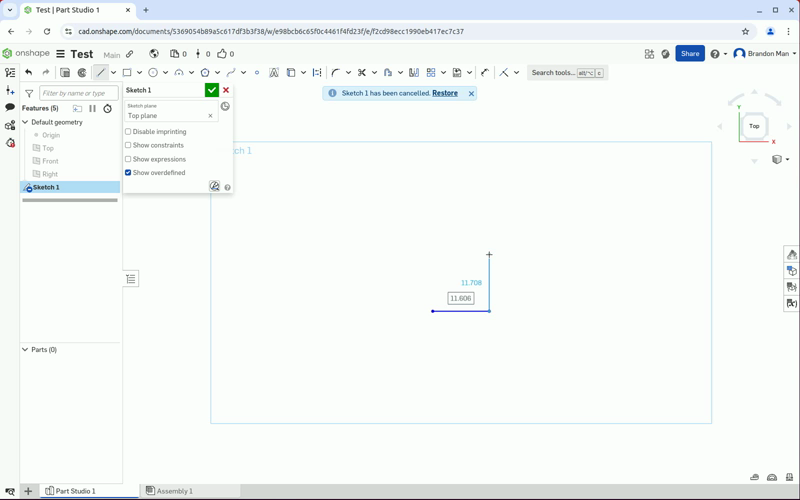
mouse_move(519, 254)
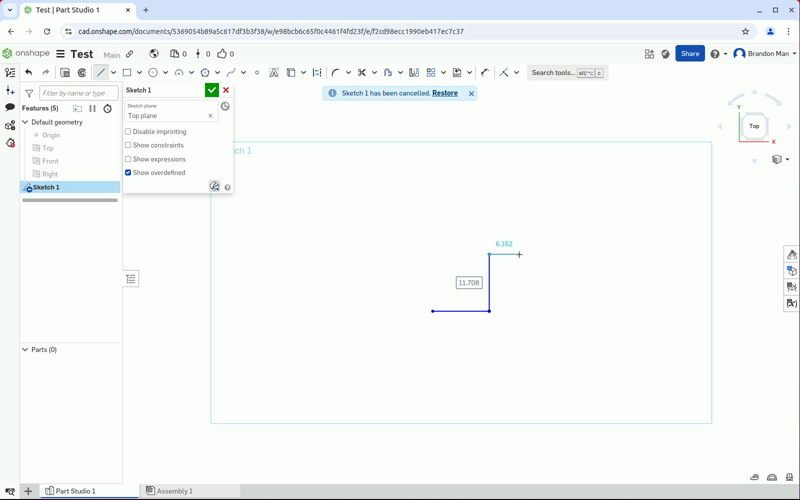
mouse_move(432, 254)
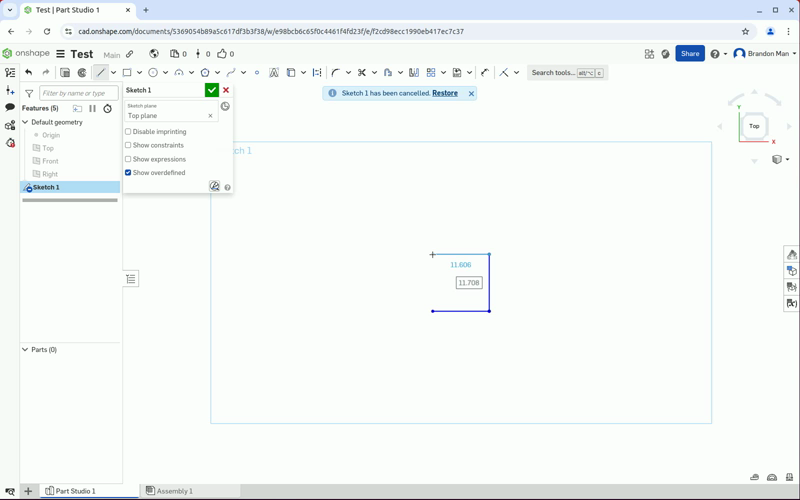
click(432, 254)
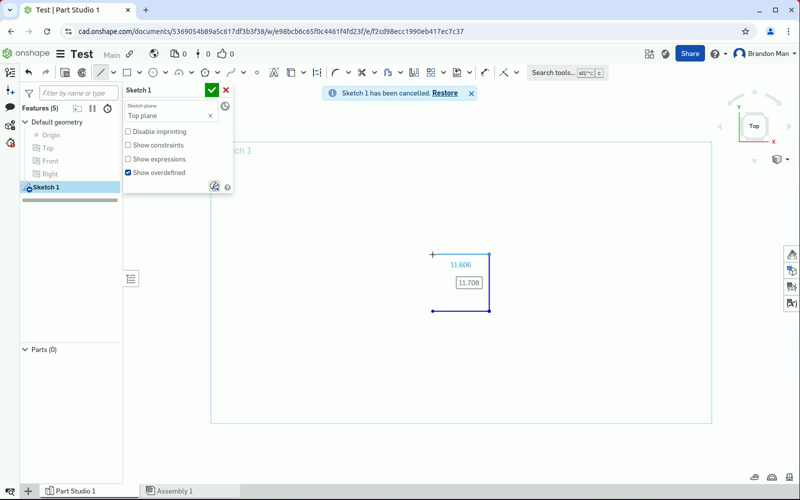
key_up(shift)
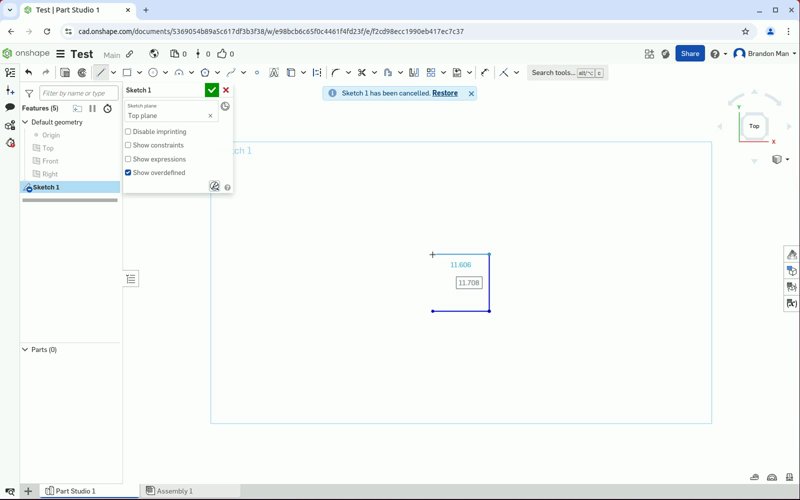
mouse_move(462, 254)
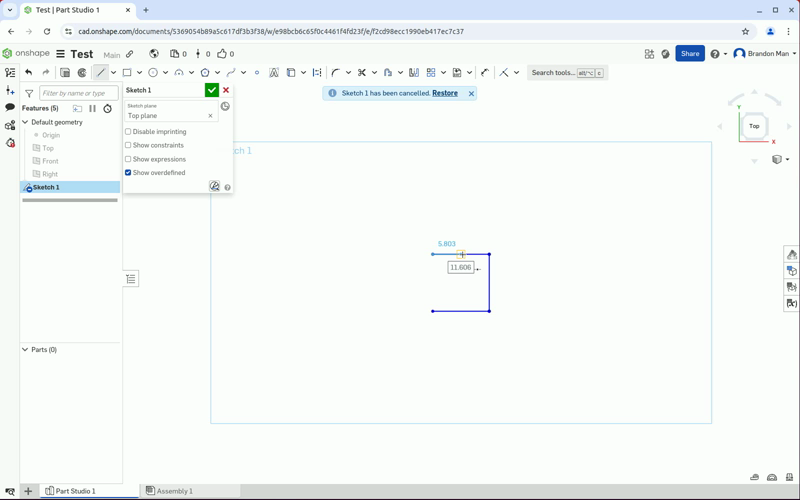
key_down(shift)
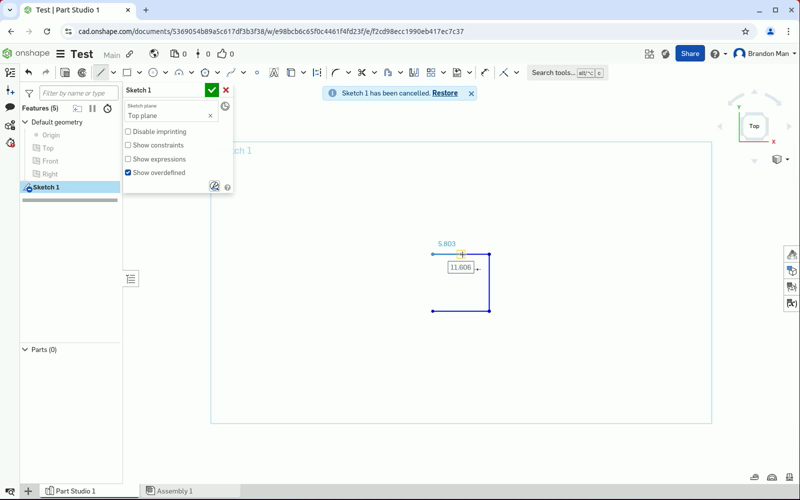
mouse_move(432, 311)
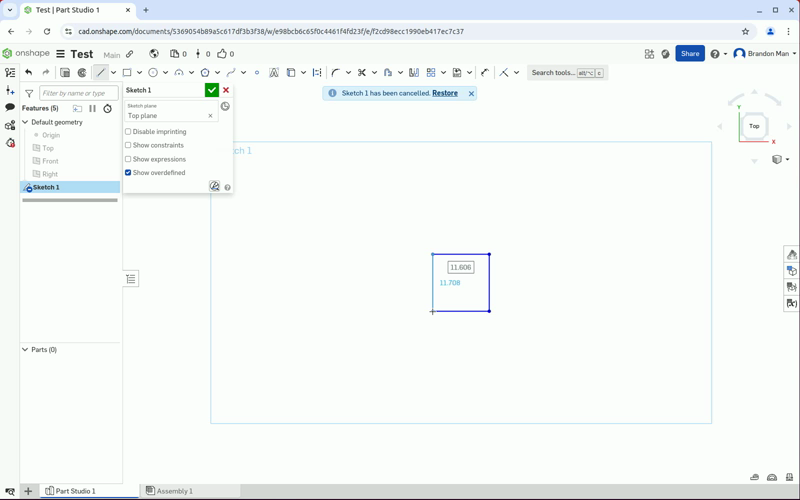
key_up(shift)
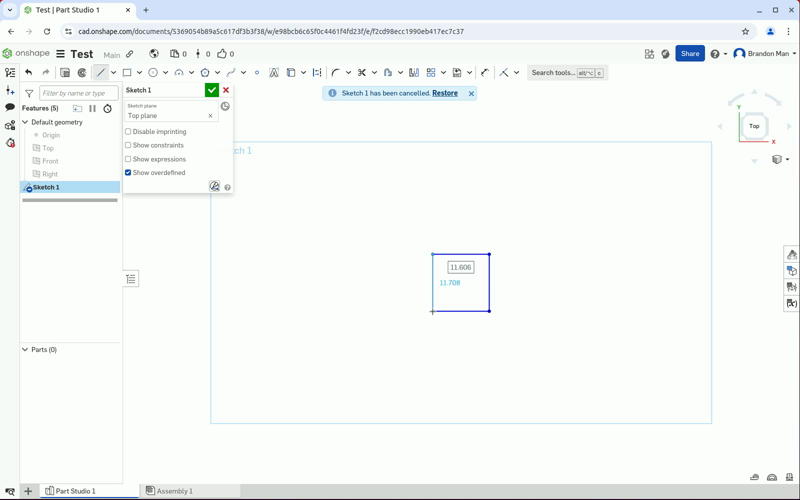
click(432, 311)
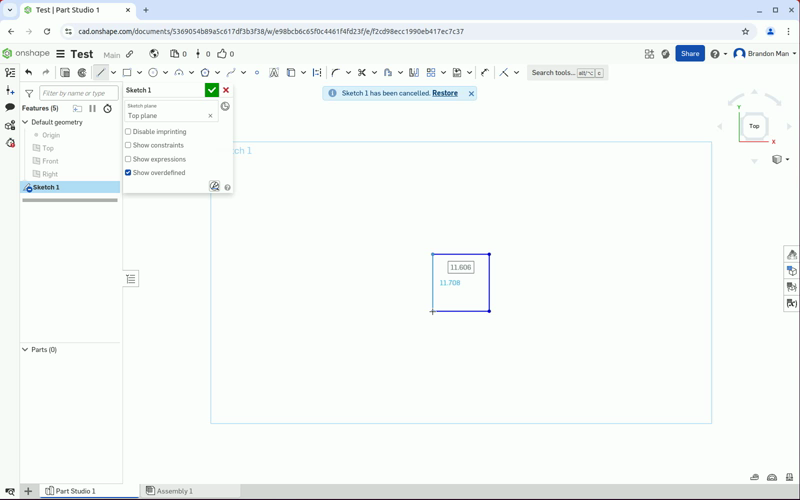
key(esc)
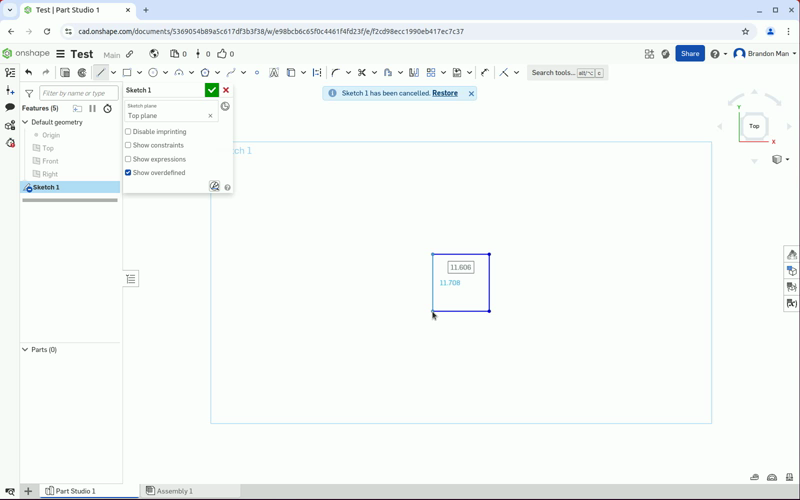
mouse_move(443, 258)
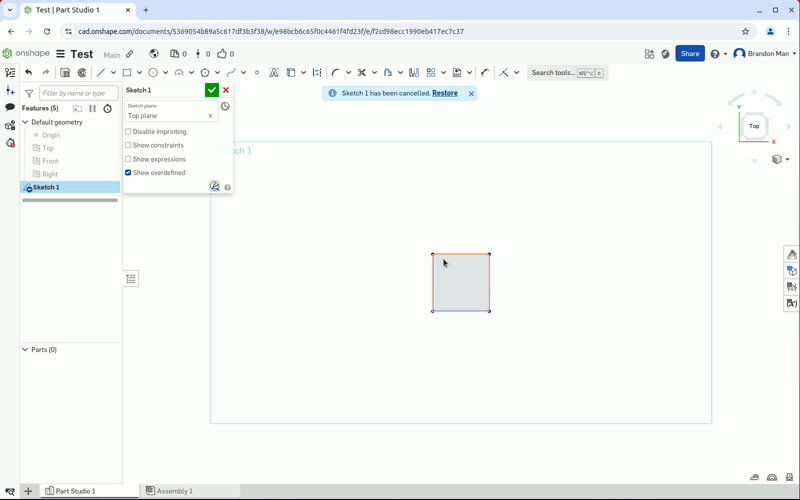
click(443, 258)
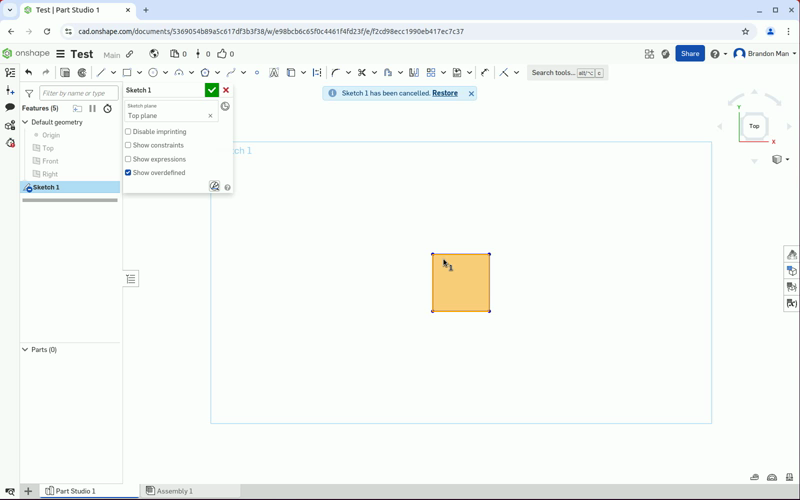
mouse_move(73, 352)
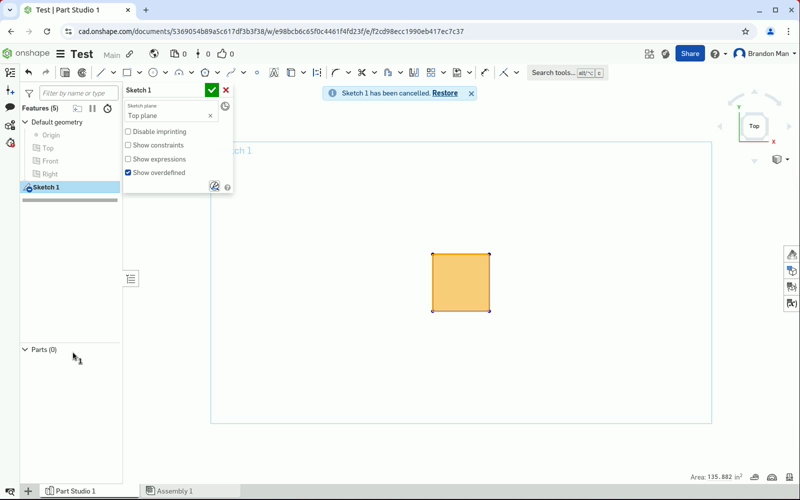
key(shift+y)
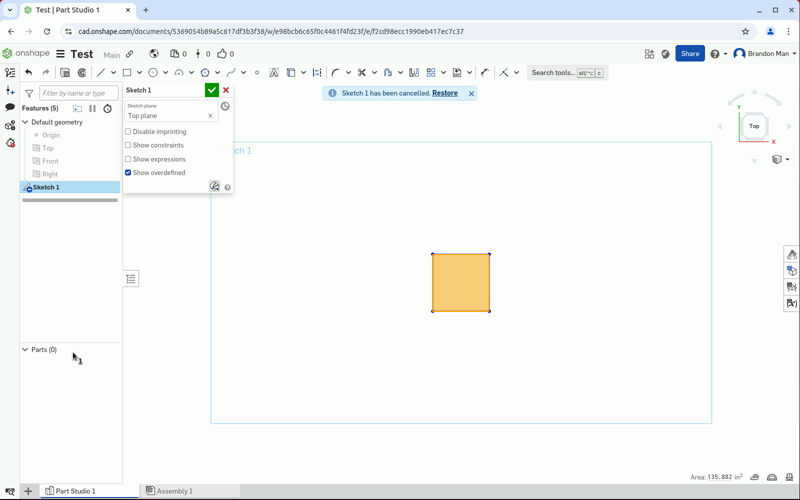
key(shift+e)
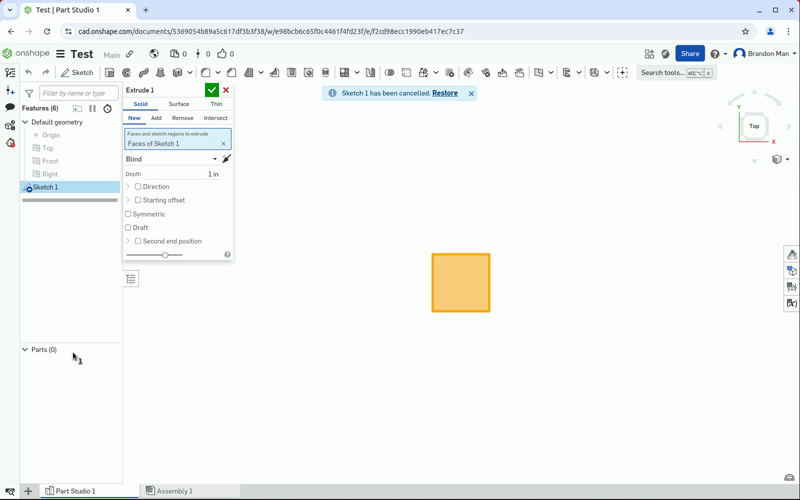
mouse_move(143, 106)
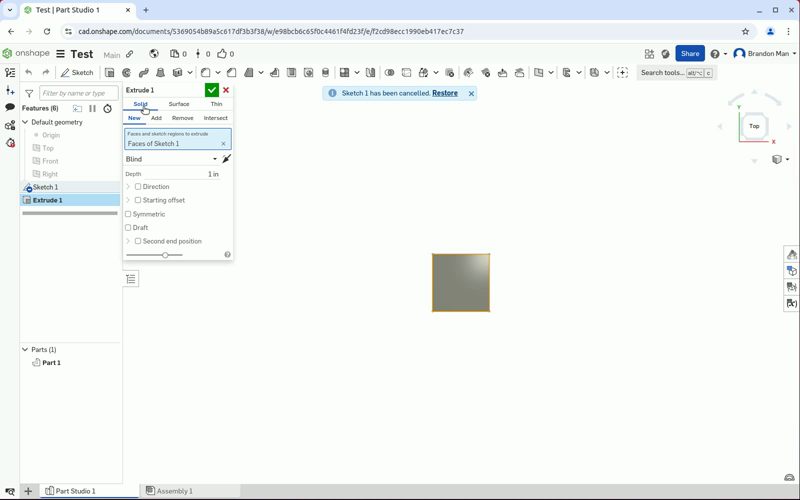
click(143, 106)
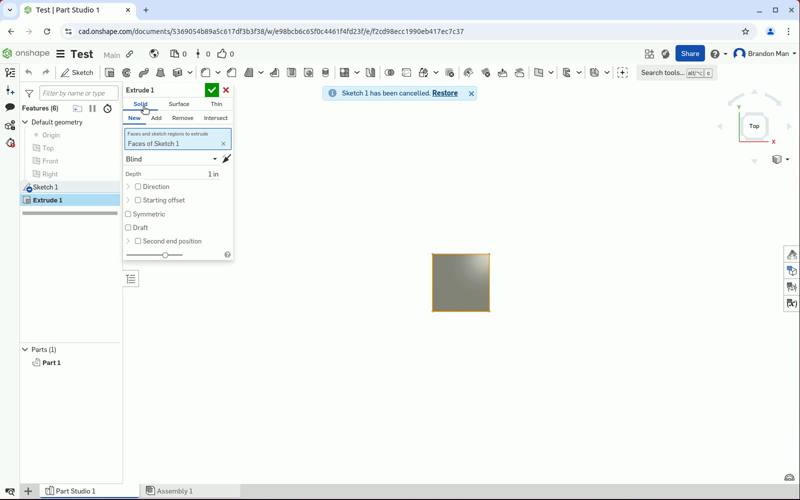
mouse_move(137, 120)
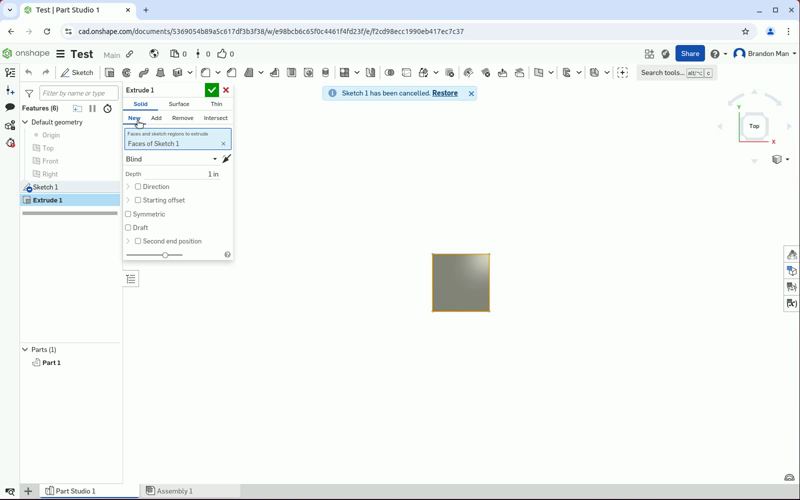
click(137, 120)
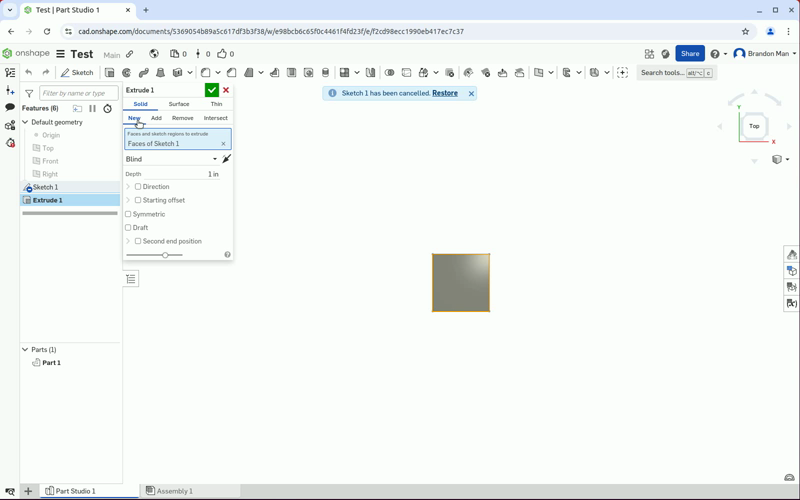
key(tab, 4)
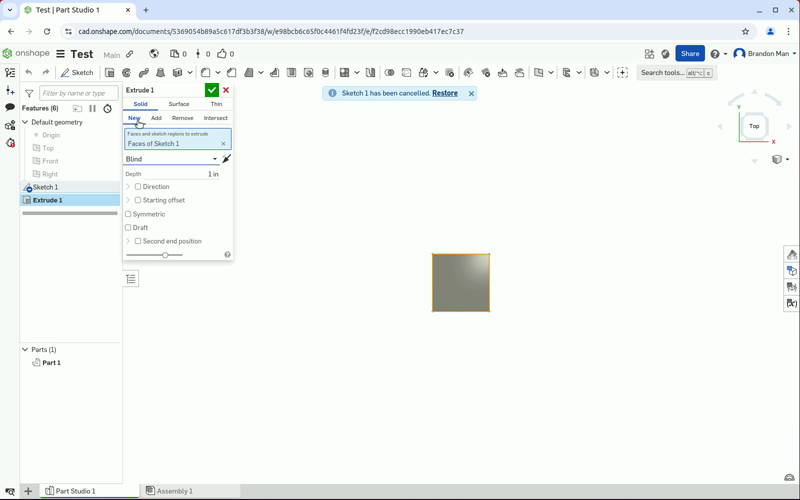
text(11.554)
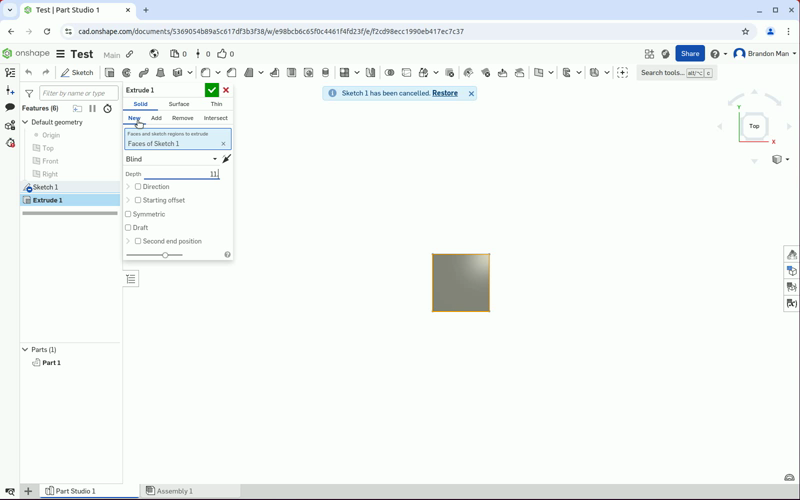
key(enter)
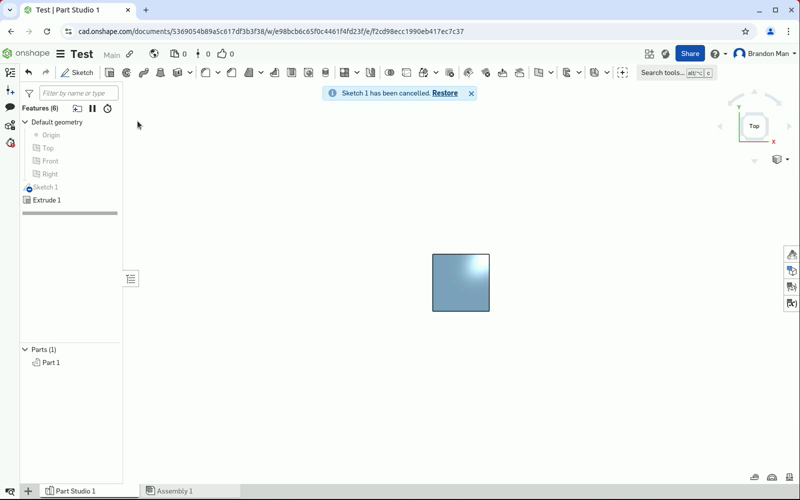
key(shift+h)
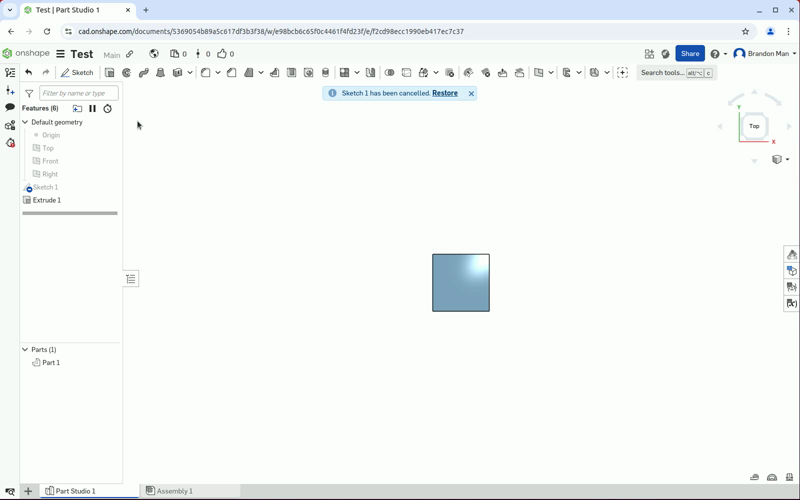
key(shift+h)
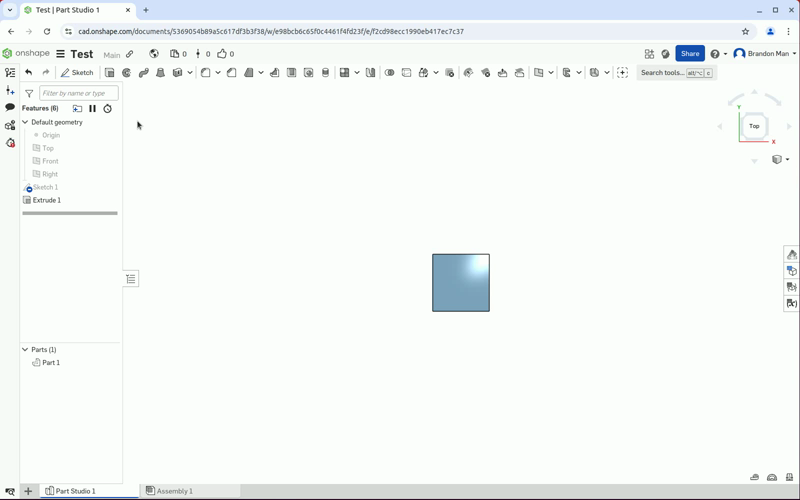
mouse_move(73, 189)
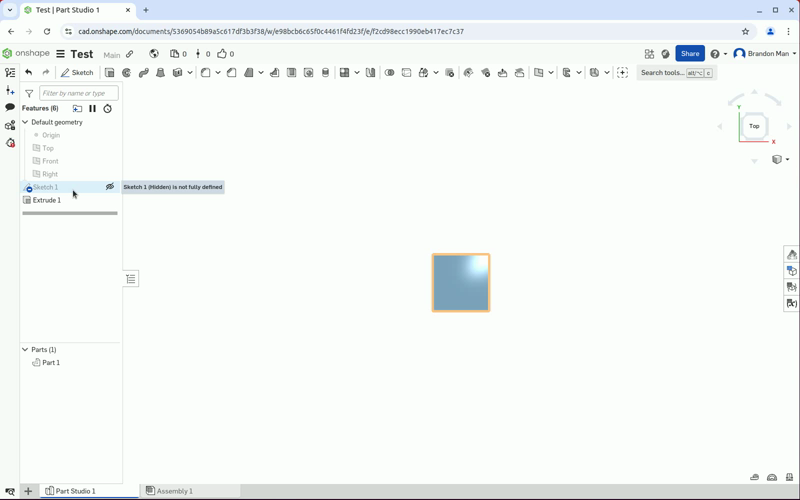
click(73, 189)
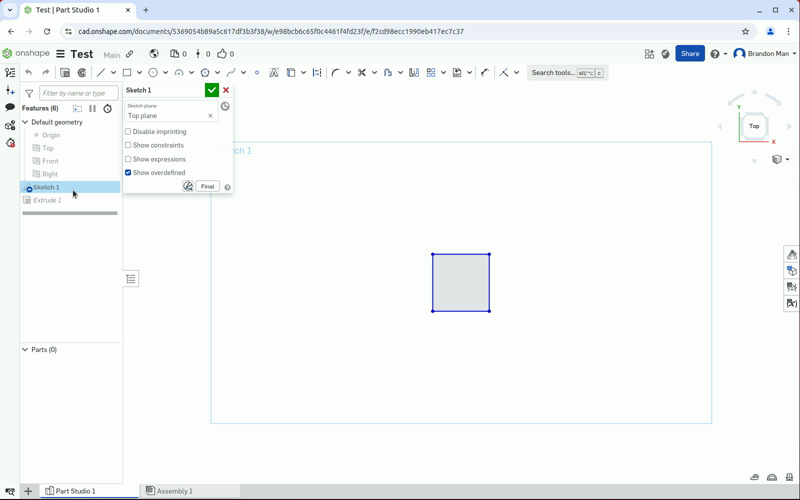
mouse_move(229, 92)
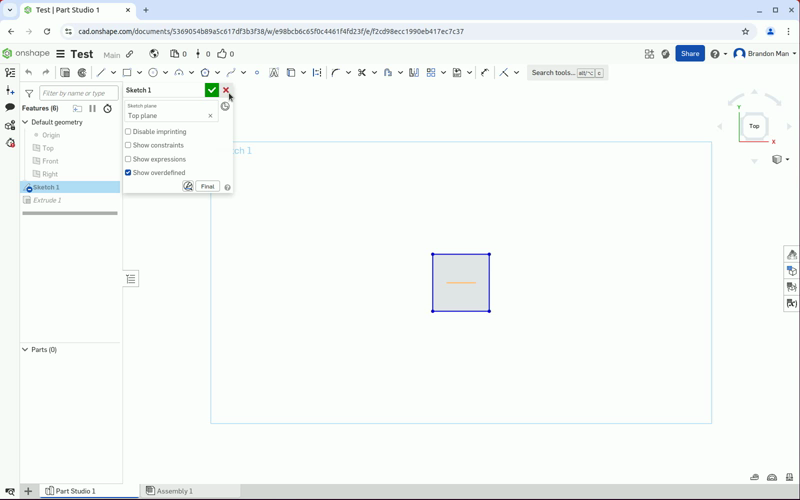
click(229, 92)
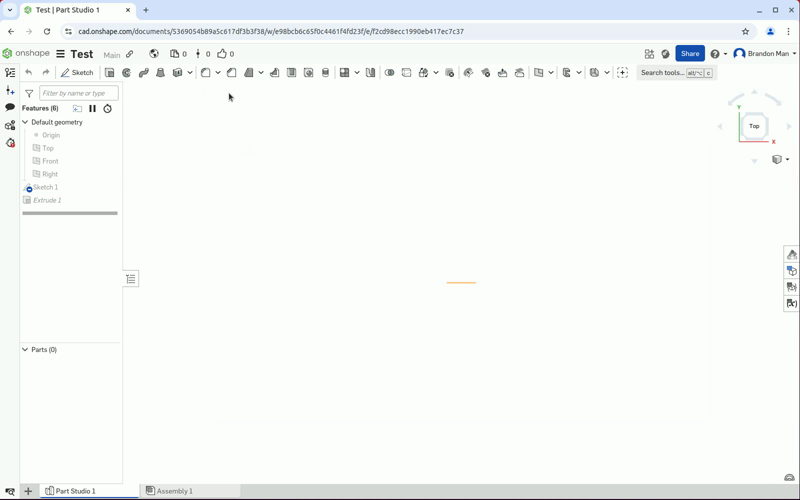
mouse_move(541, 75)
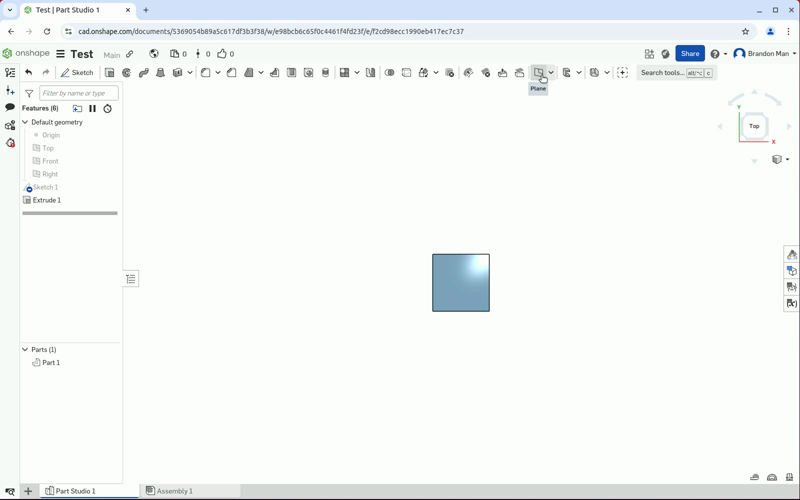
click(541, 75)
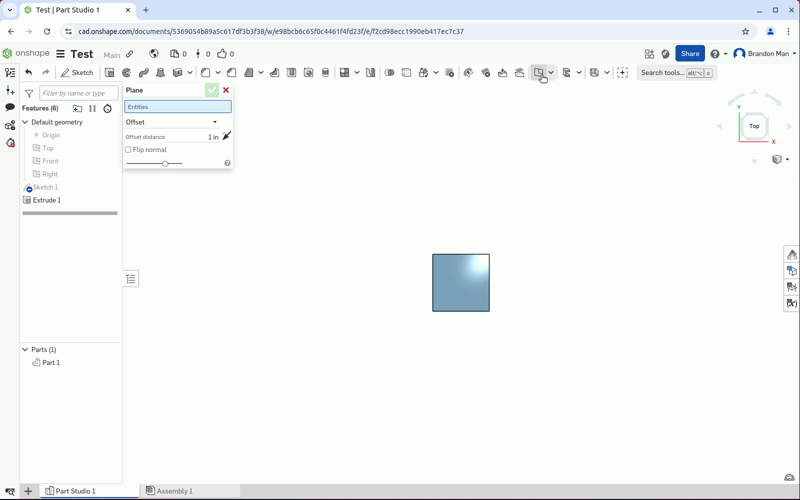
mouse_move(73, 150)
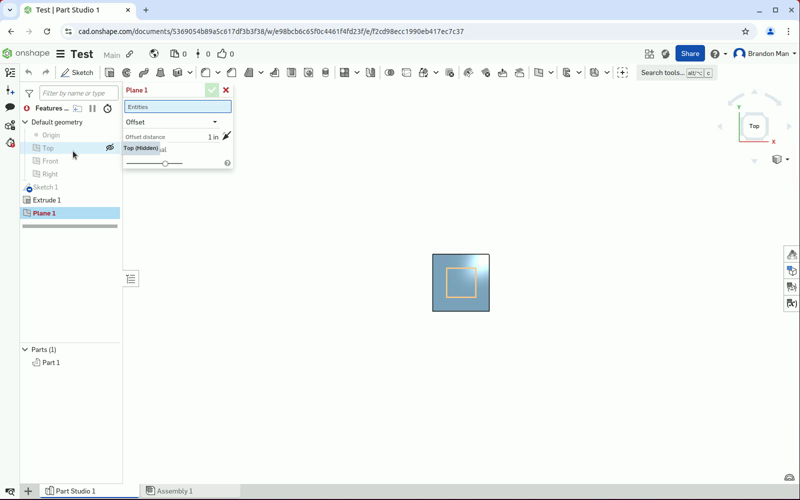
click(73, 150)
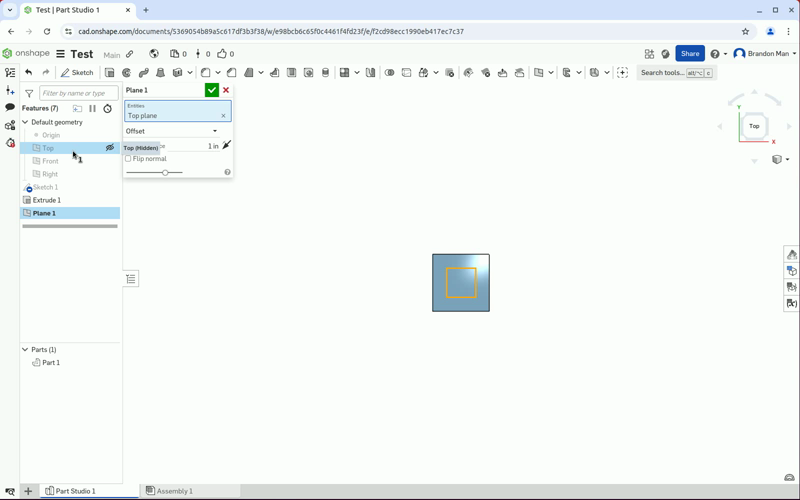
key(tab, 2)
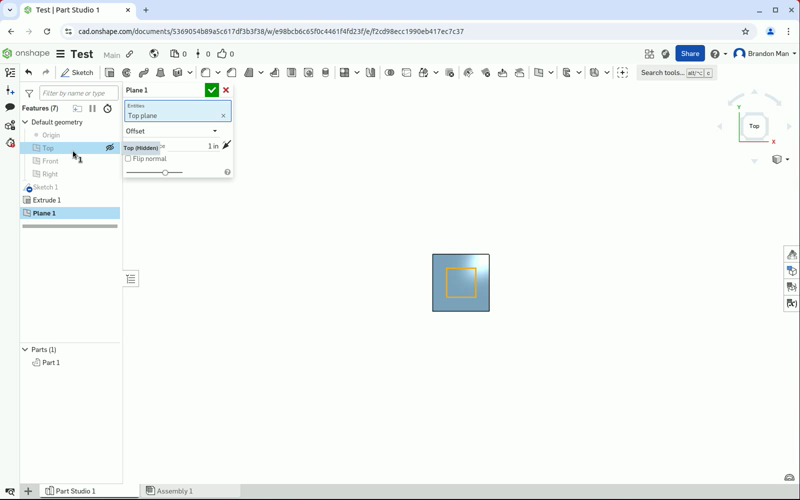
text(11.554)
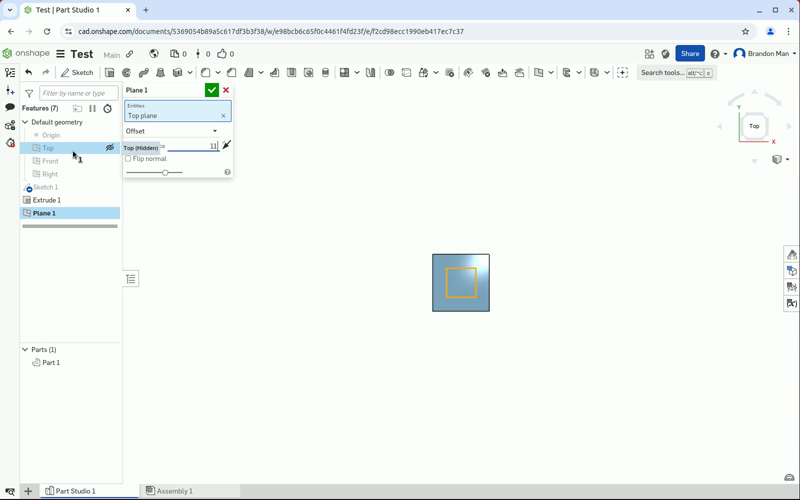
key(enter, 2)
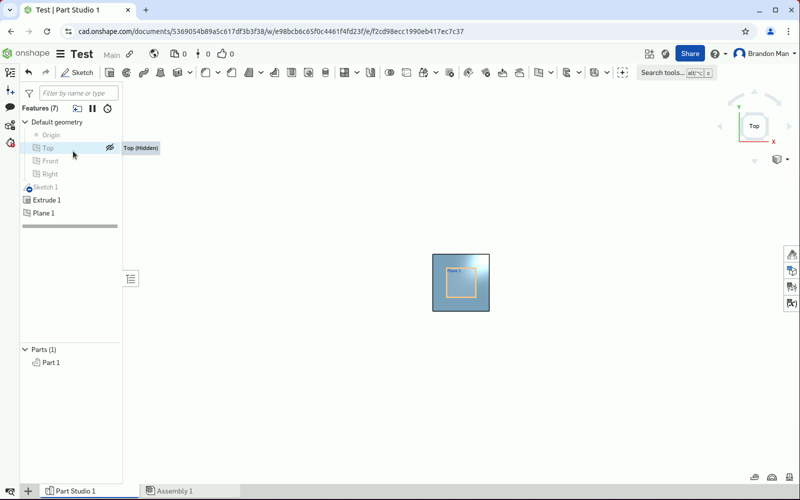
key(shift+s)
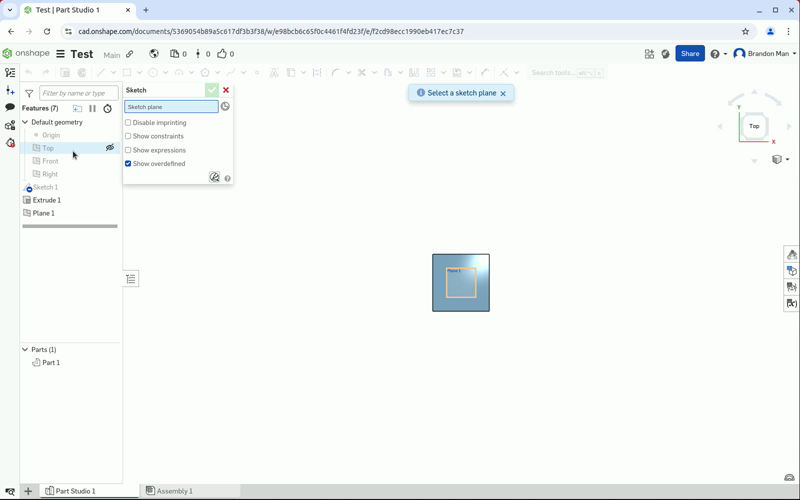
mouse_move(73, 215)
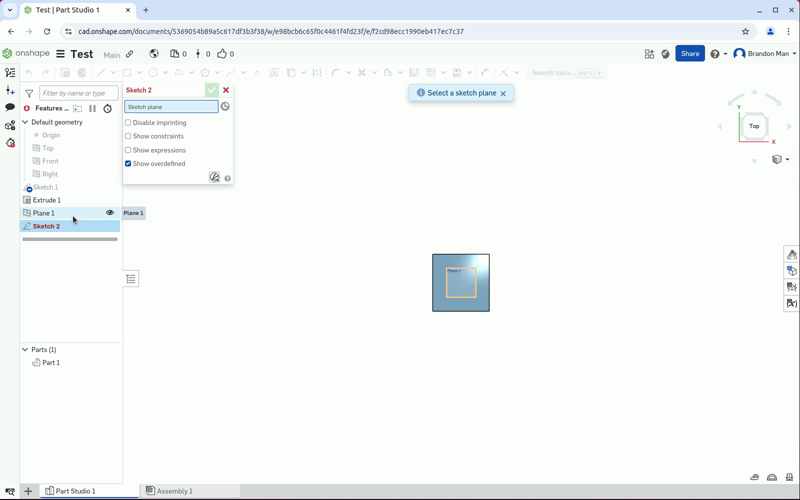
click(73, 215)
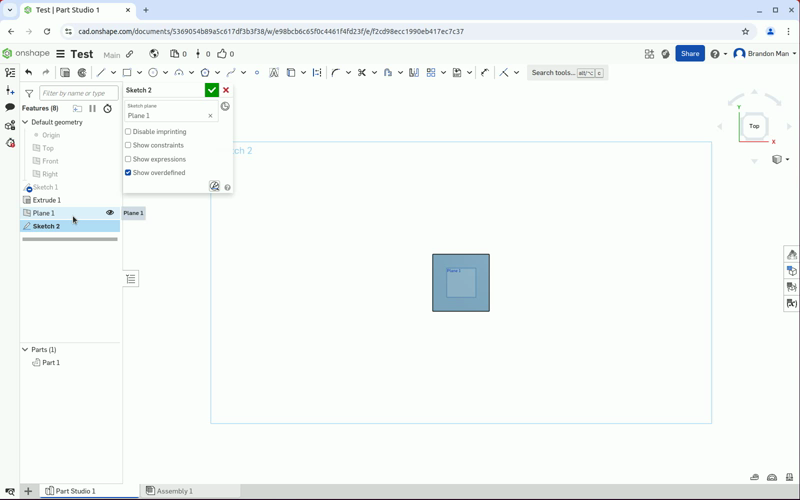
mouse_move(73, 352)
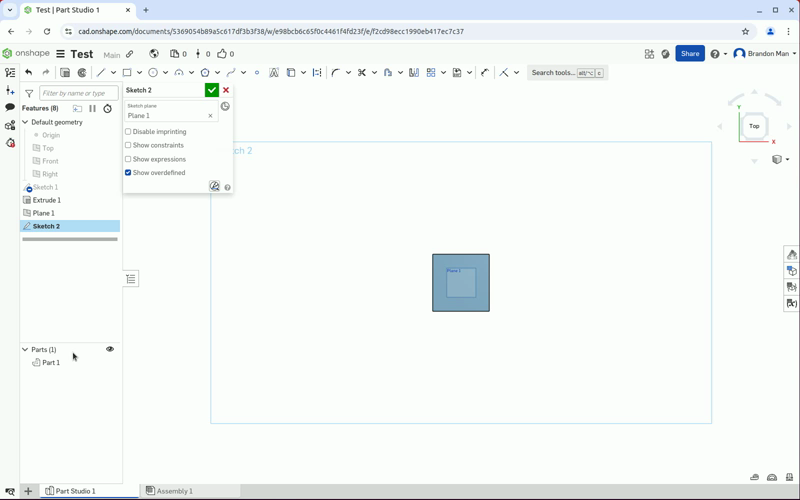
key(y)
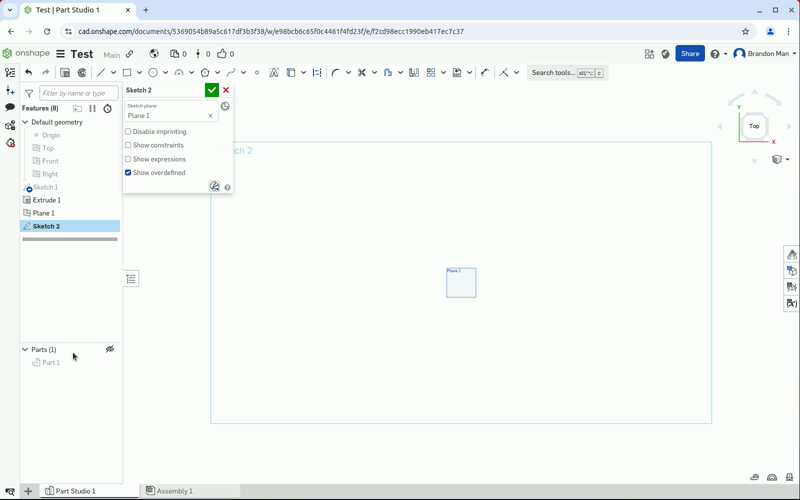
key(c)
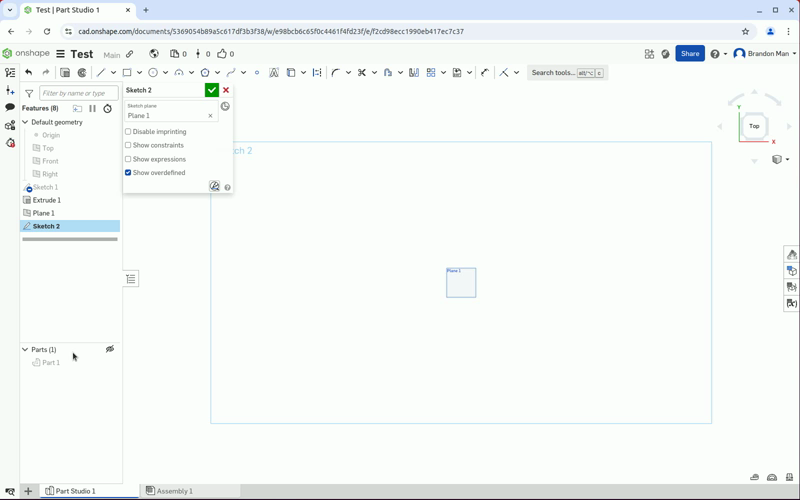
key_down(shift)
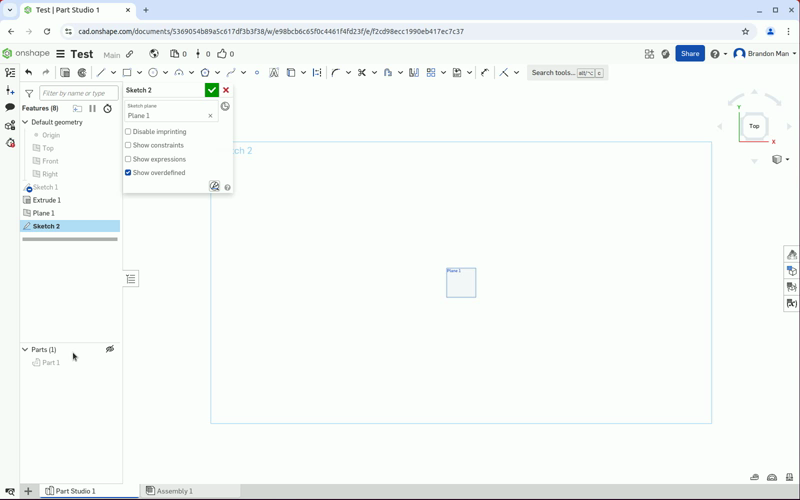
mouse_move(461, 282)
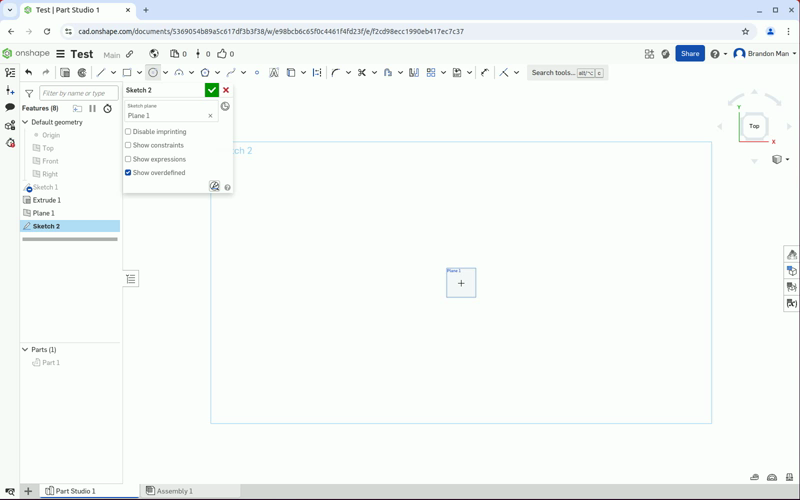
click(461, 282)
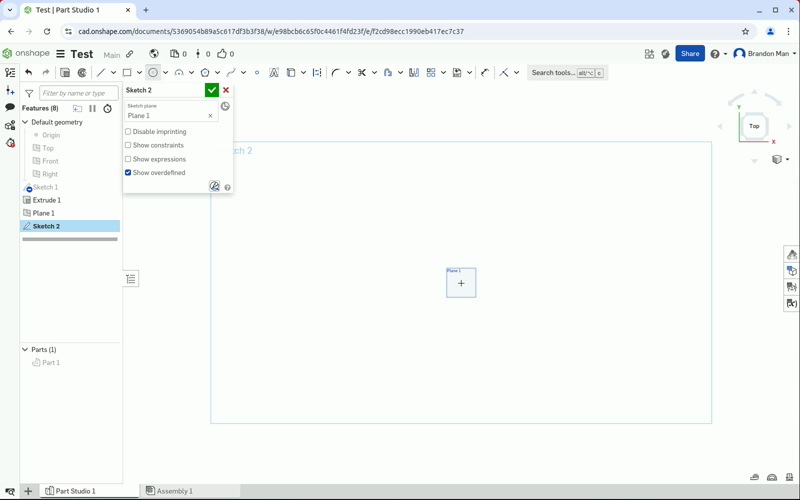
key_up(shift)
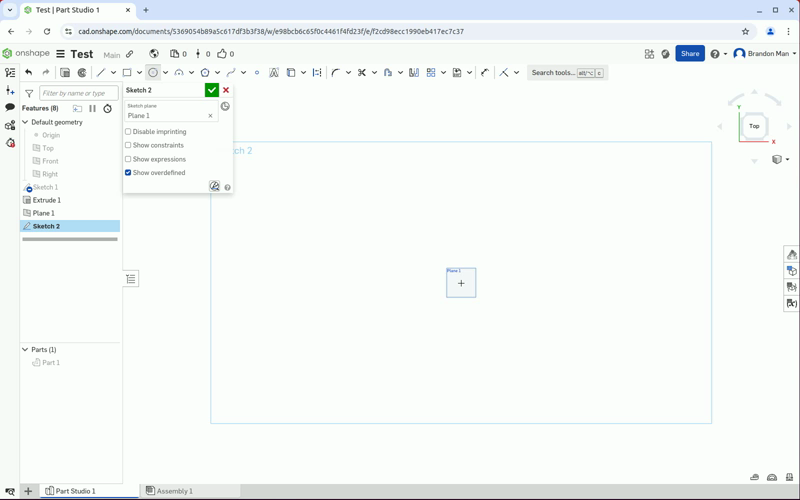
mouse_move(490, 282)
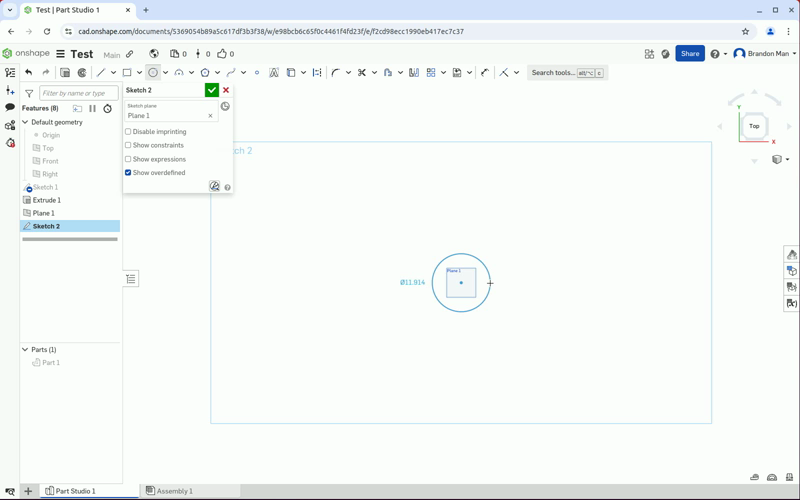
click(490, 282)
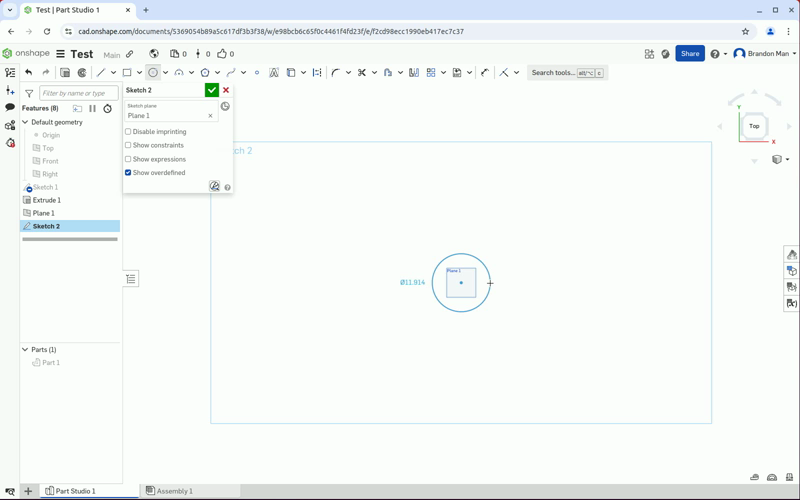
key(esc)
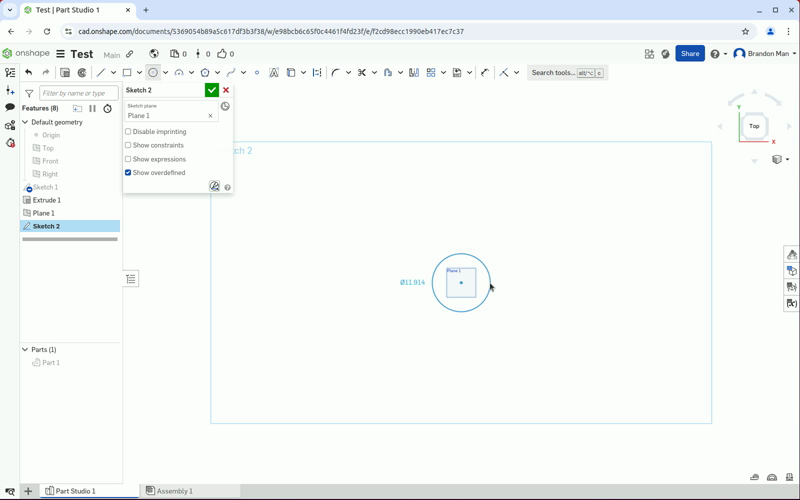
mouse_move(451, 301)
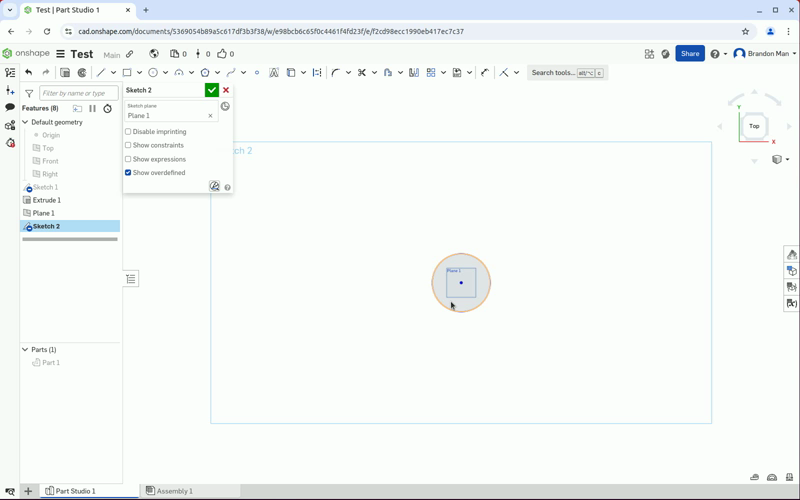
click(451, 301)
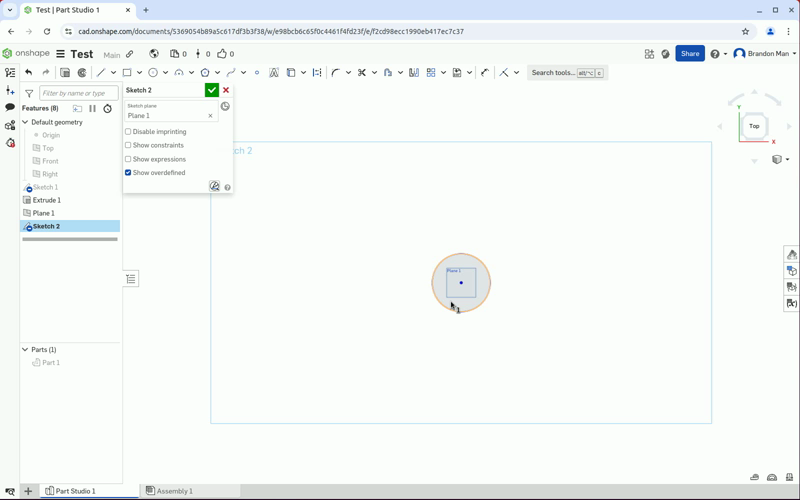
mouse_move(73, 352)
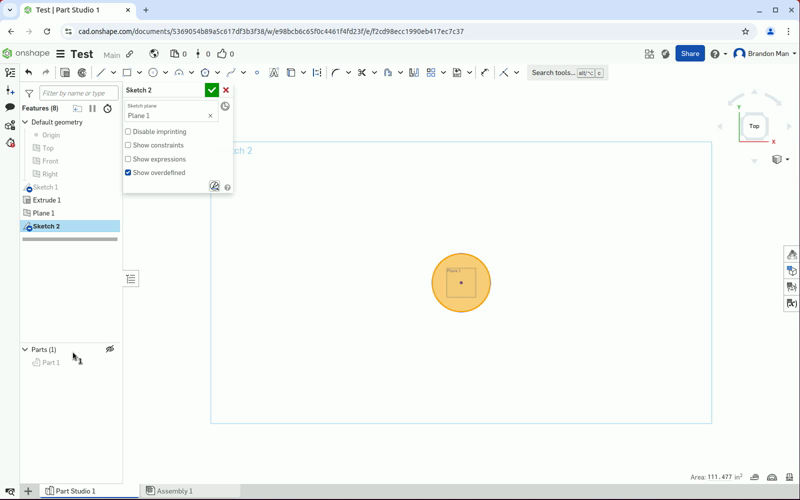
key(shift+y)
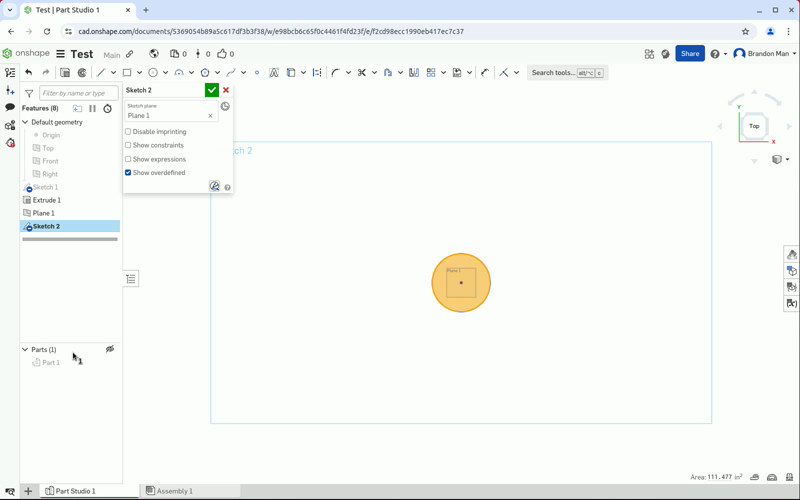
key(shift+e)
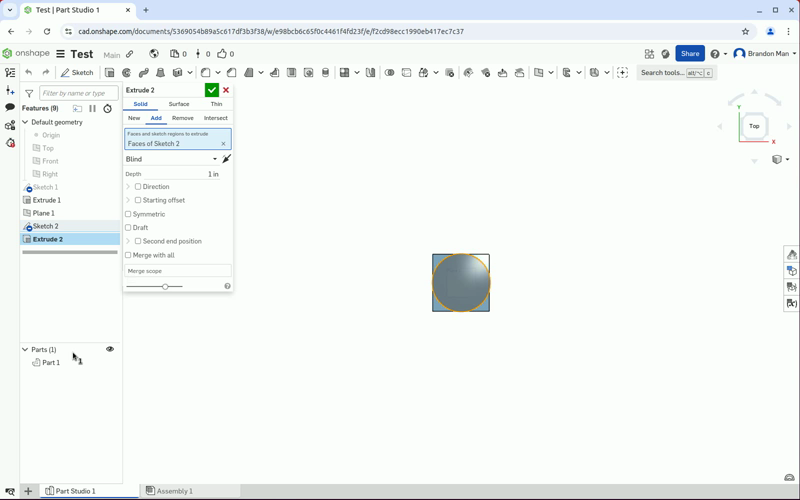
mouse_move(143, 106)
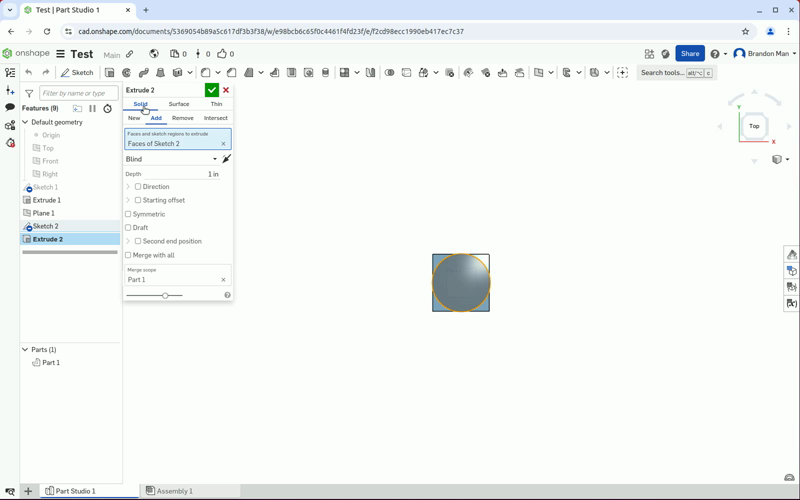
click(143, 106)
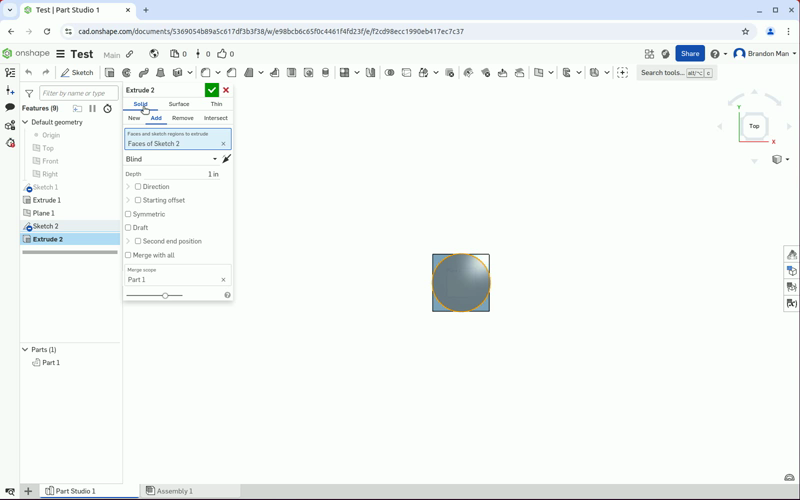
mouse_move(137, 120)
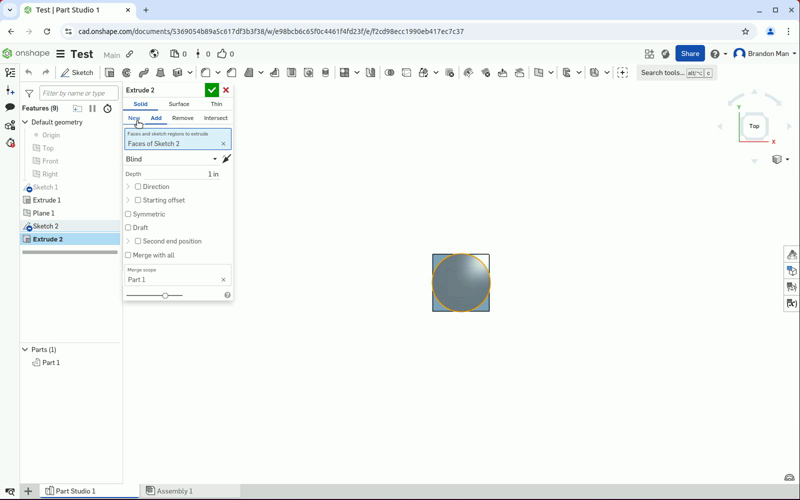
click(137, 120)
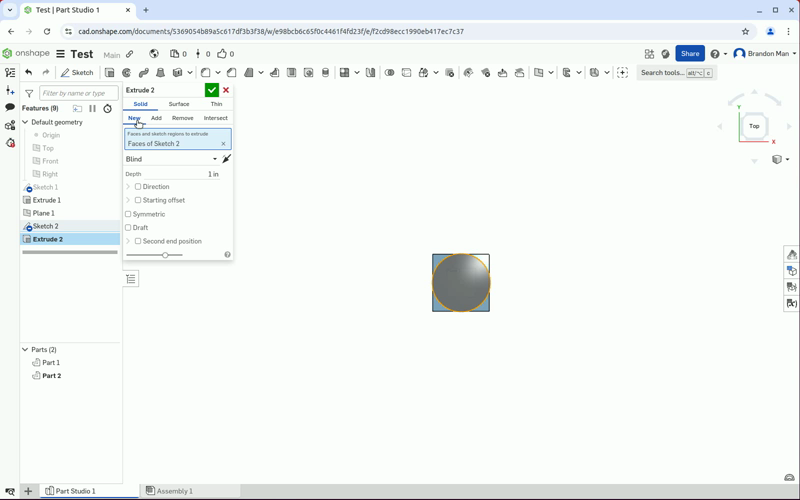
key(tab, 4)
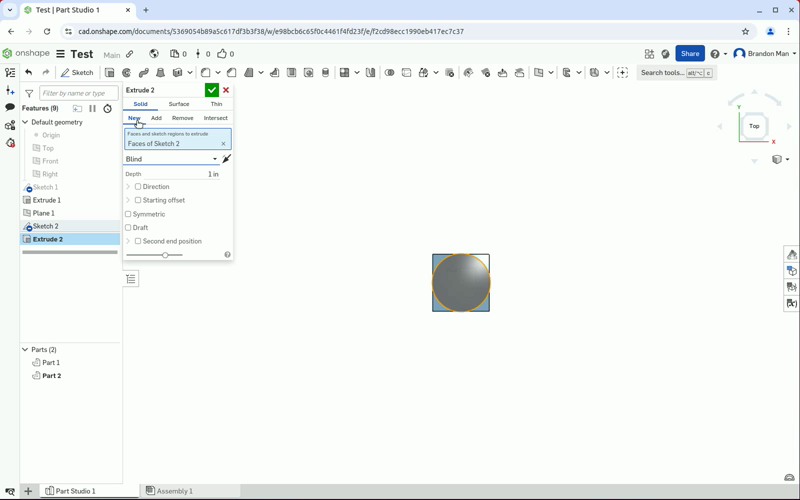
text(11.554)
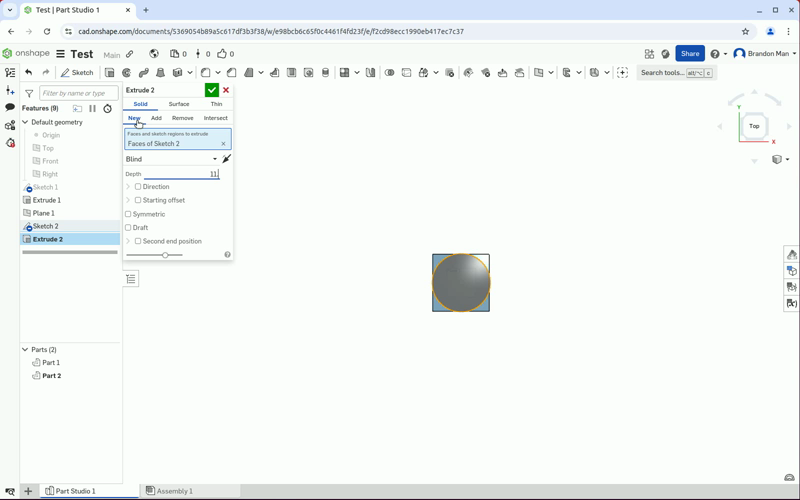
key(enter)
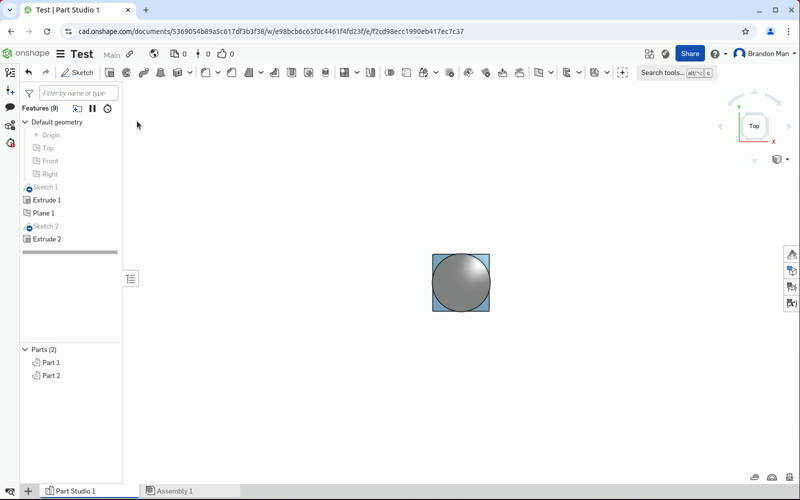
key(shift+h)
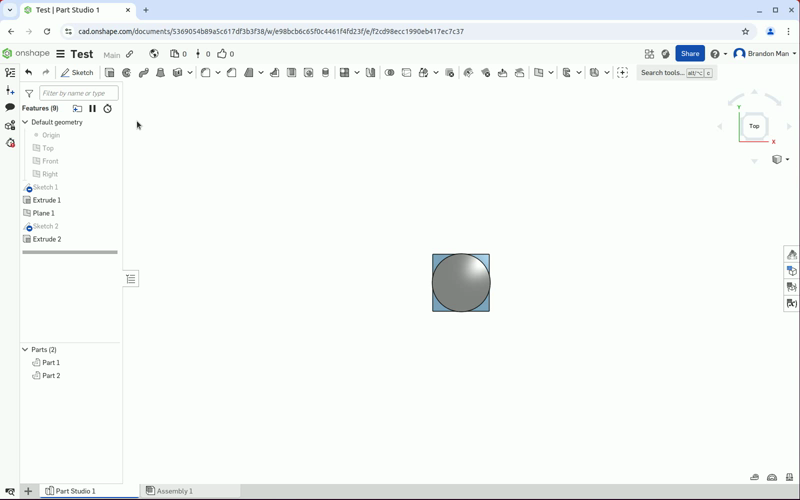
key(shift+h)
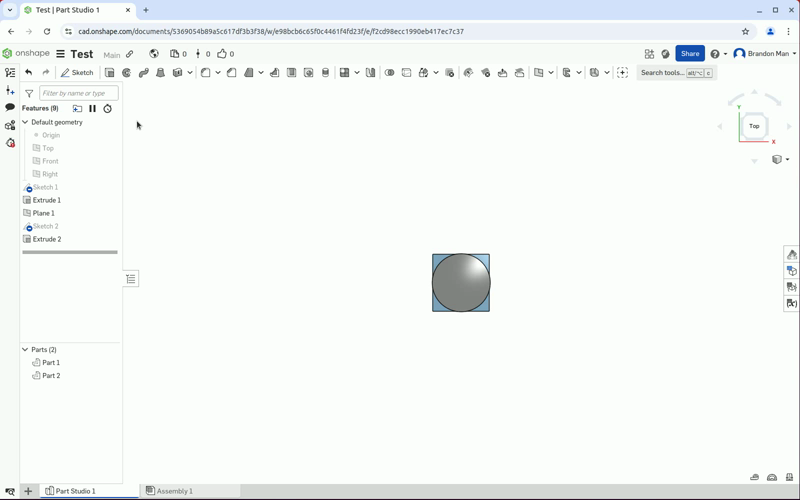
key(shift+7)
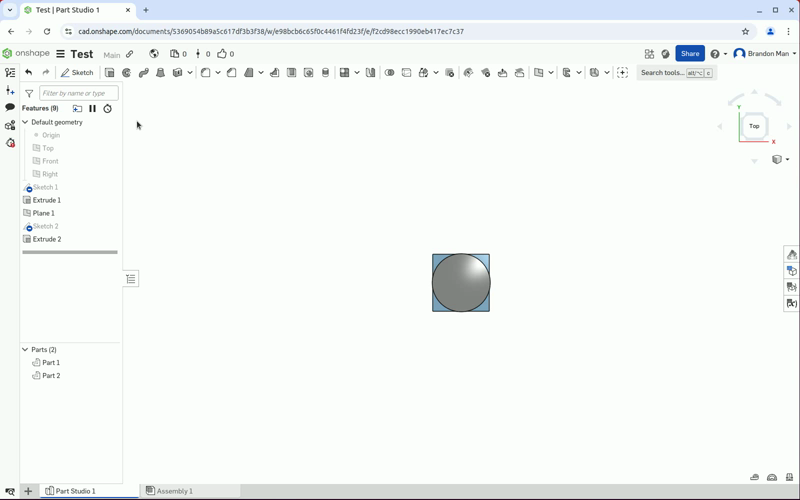
key(up, 3)
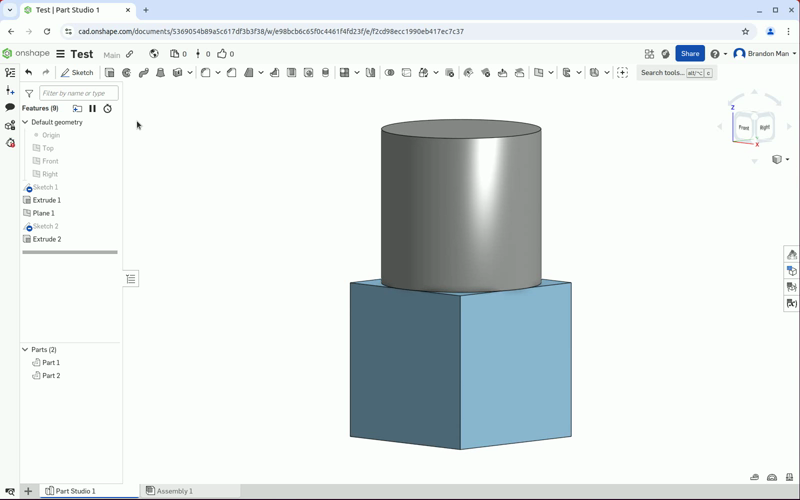
key(left, 3)
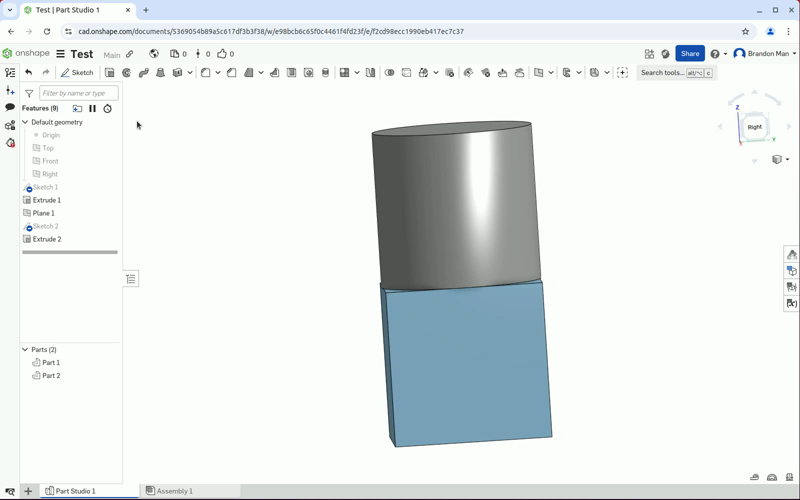
key(right, 3)
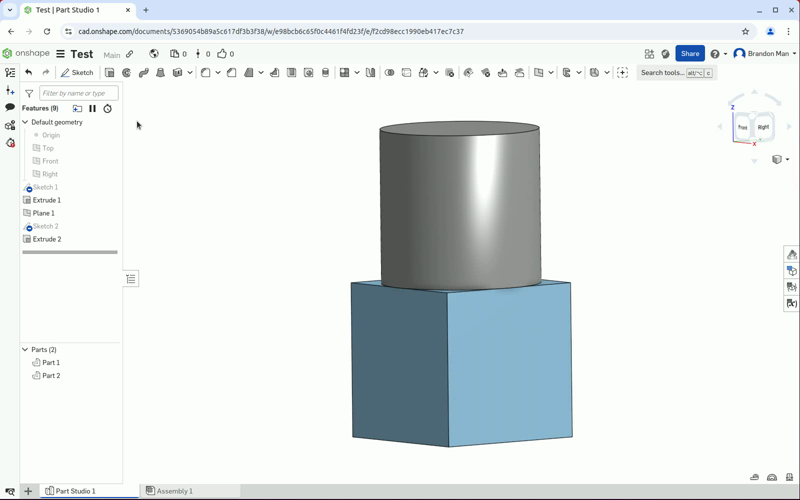
key(down, 3)
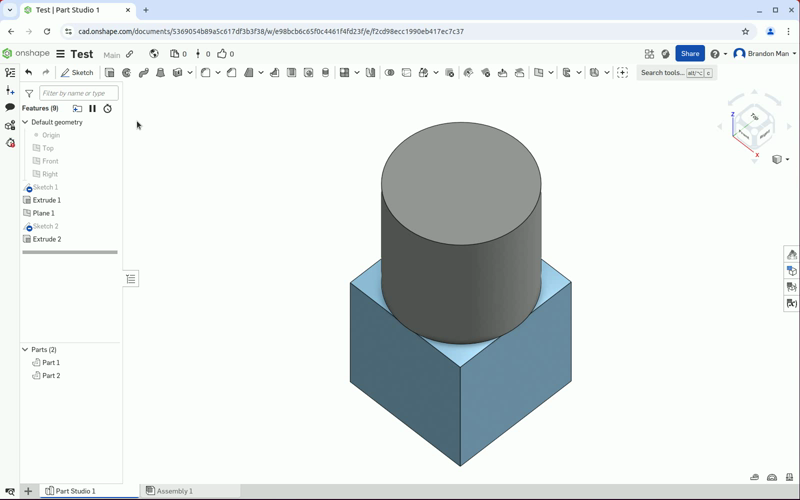
mouse_move(73, 189)
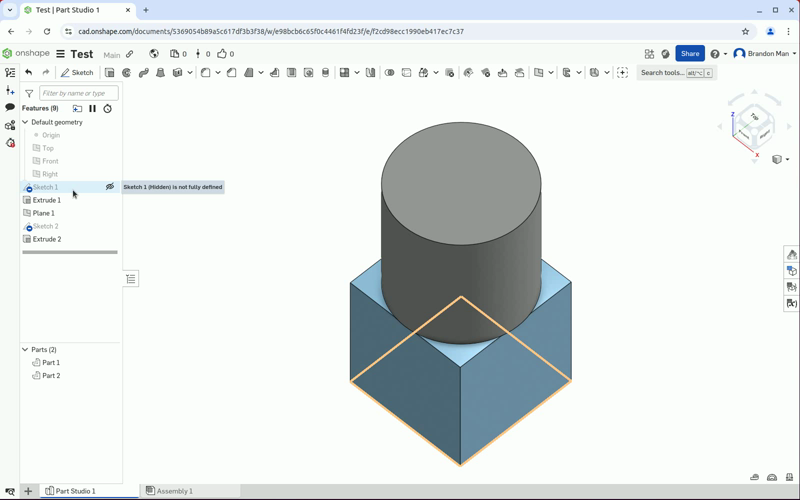
click(73, 189)